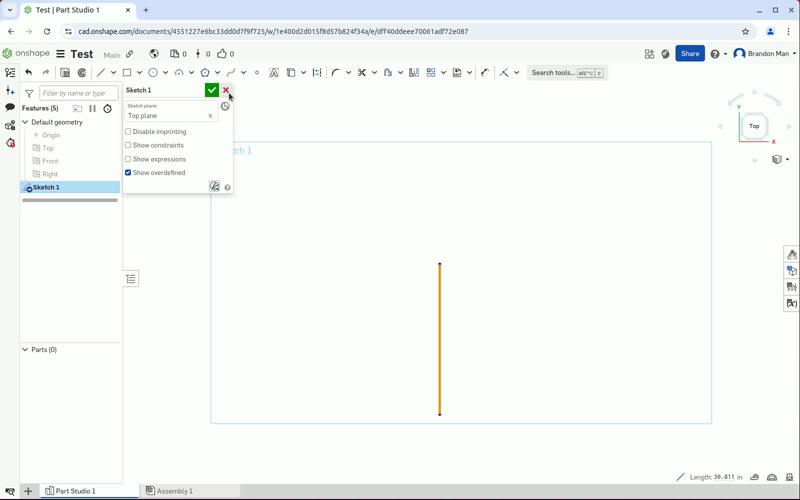
key(shift+h)
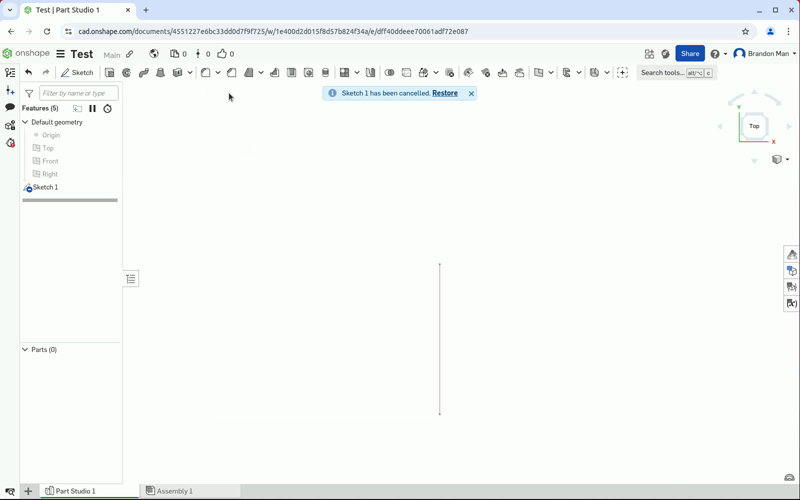
key(shift+s)
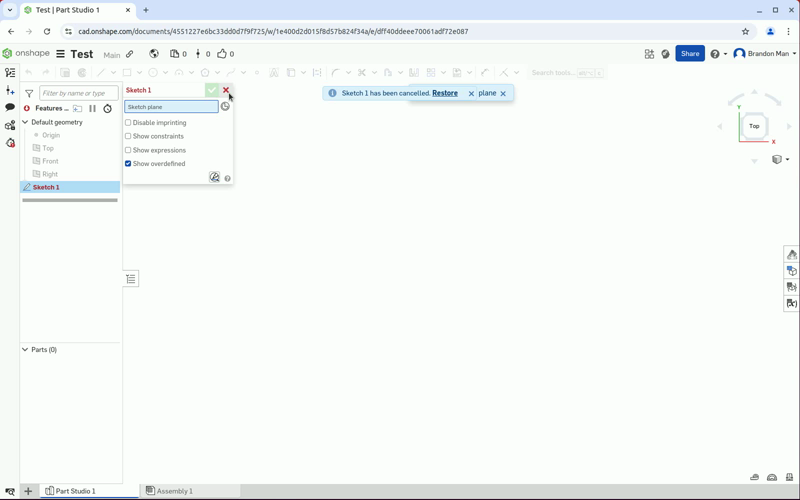
mouse_move(73, 150)
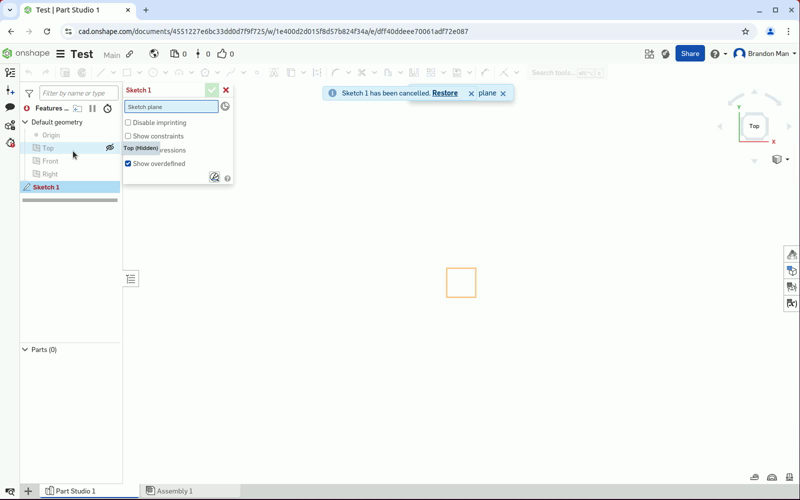
click(73, 150)
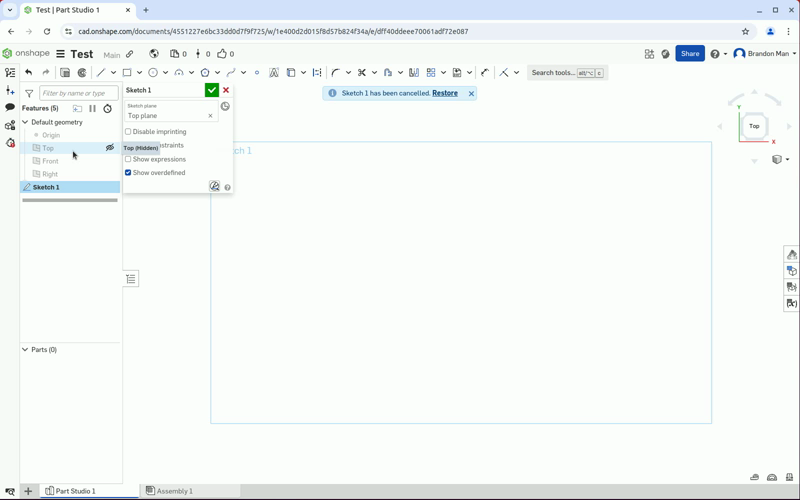
mouse_move(73, 352)
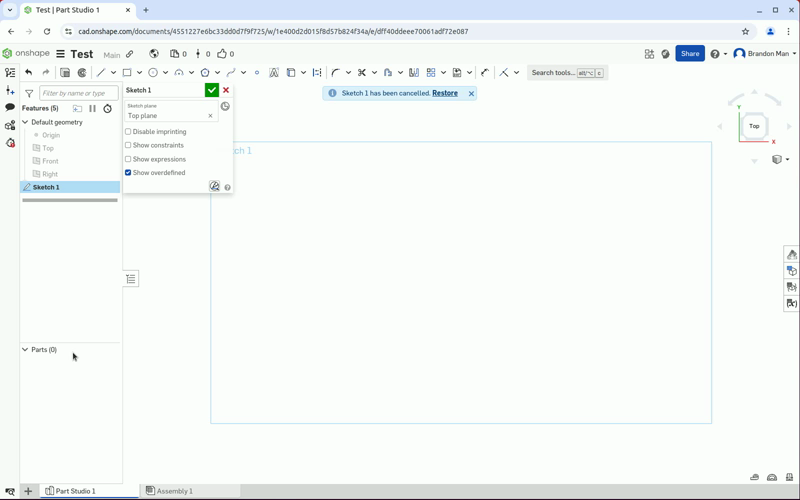
key(y)
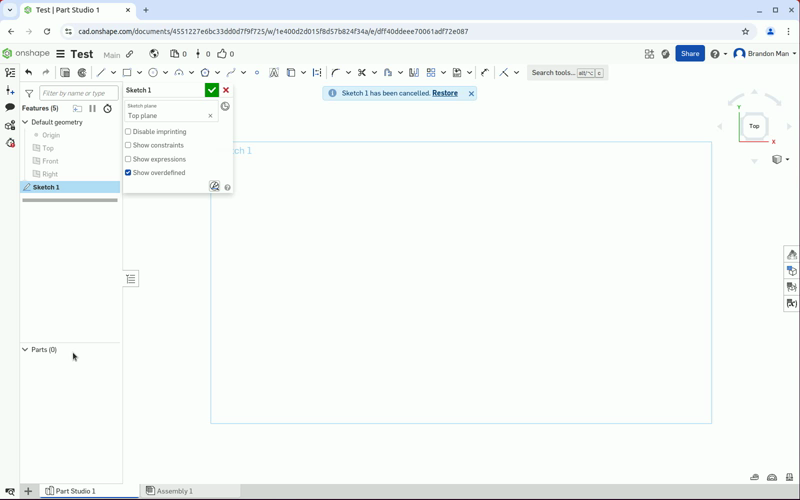
key(l)
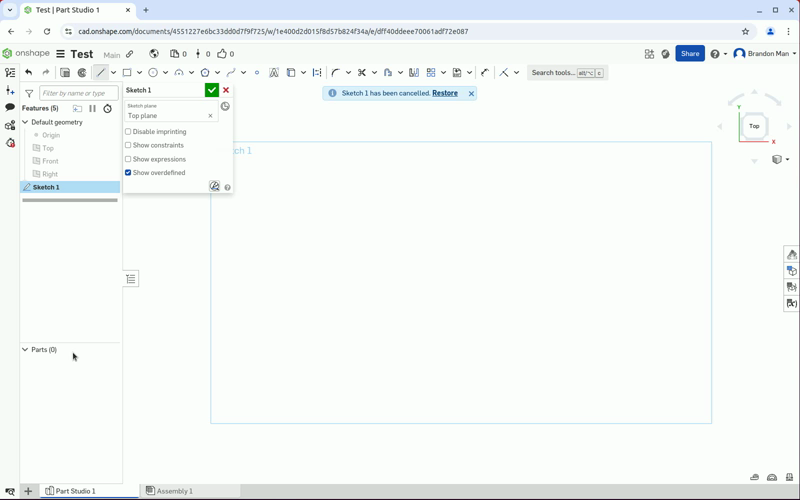
key_down(shift)
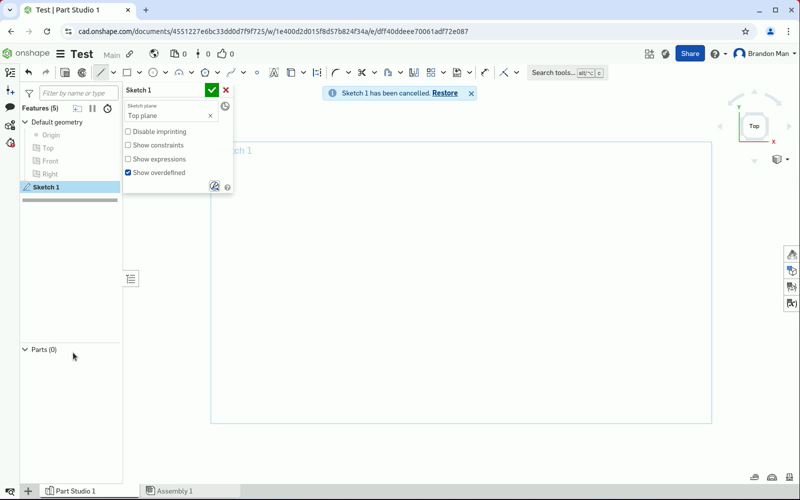
mouse_move(379, 318)
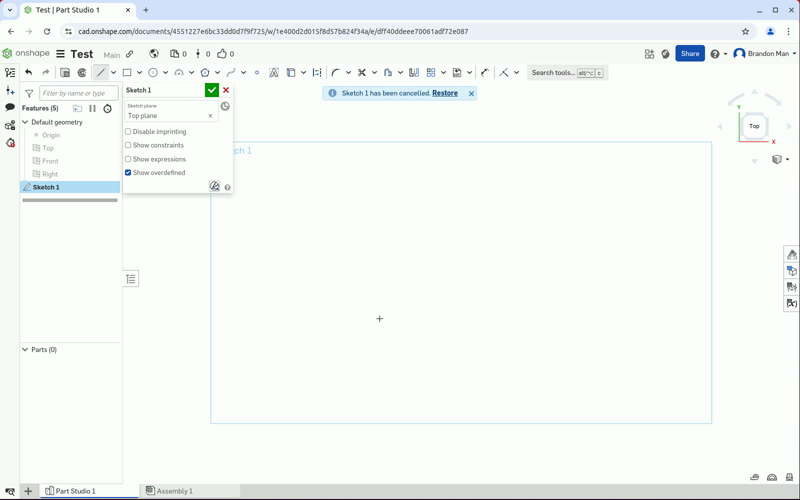
click(379, 318)
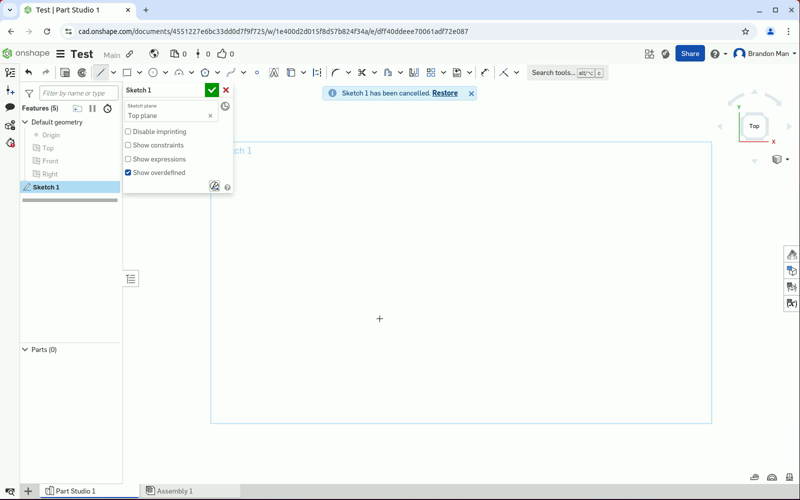
key_up(shift)
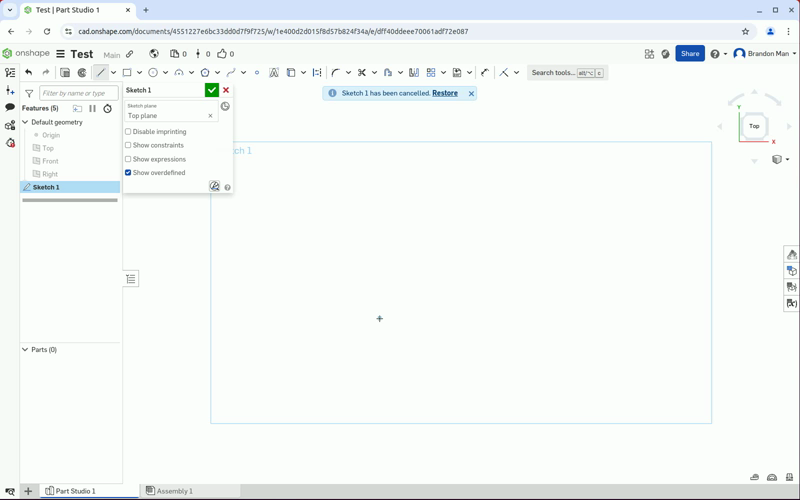
key_down(shift)
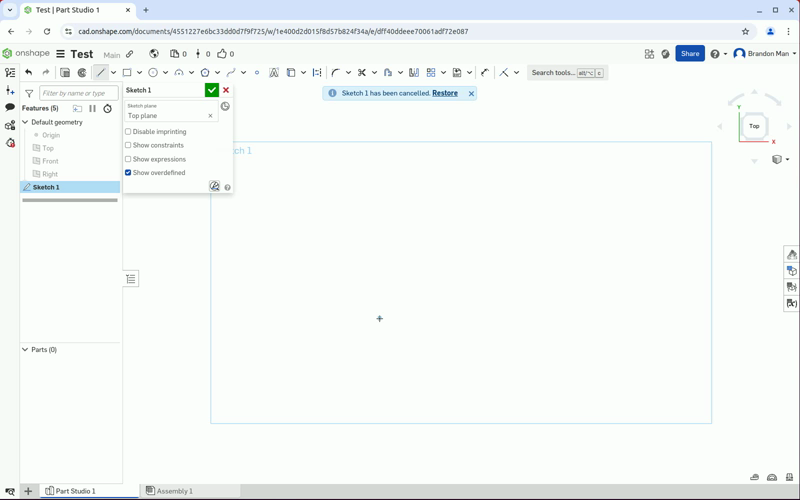
mouse_move(536, 318)
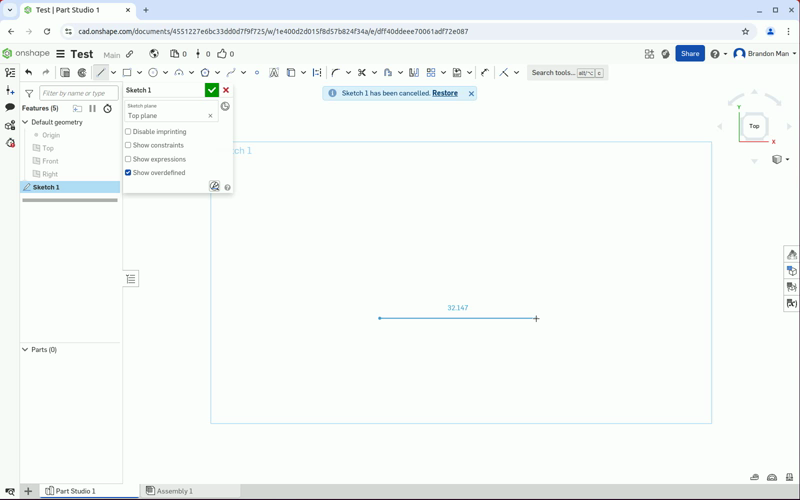
click(536, 318)
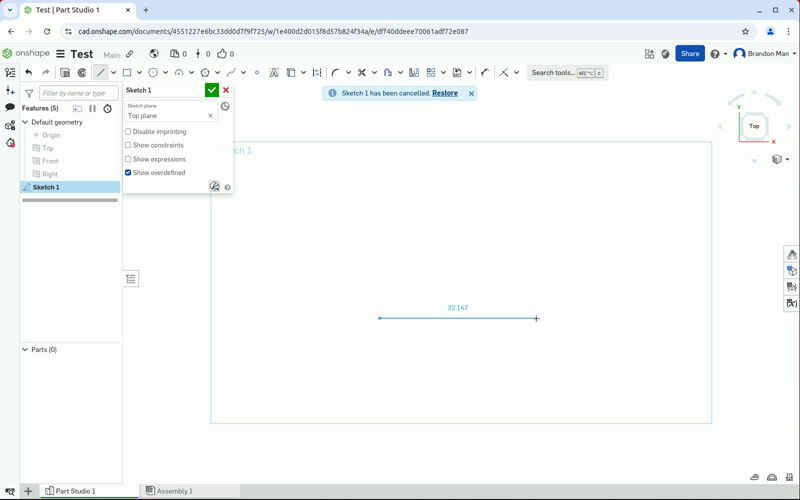
key_up(shift)
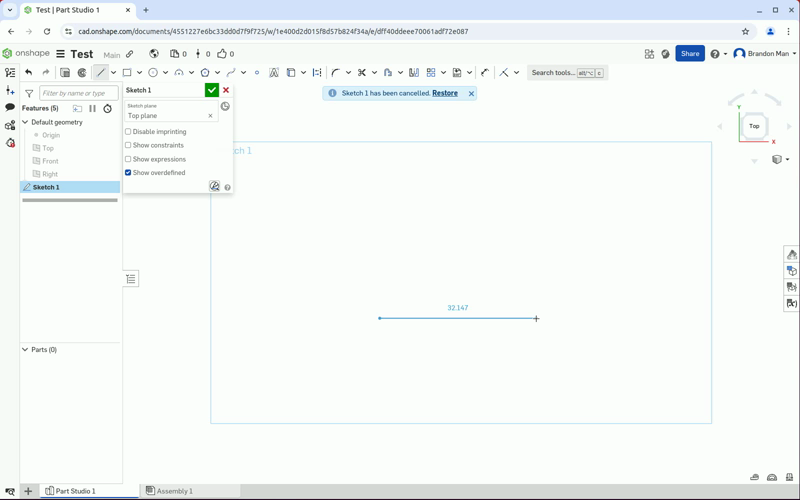
key_down(shift)
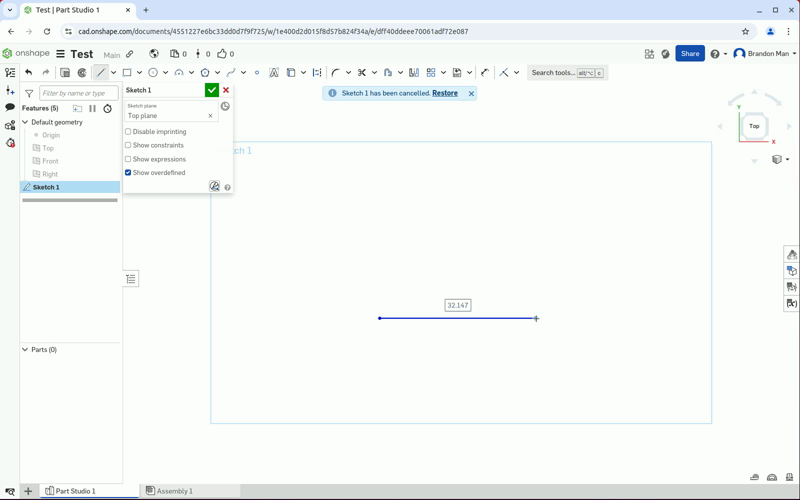
mouse_move(536, 250)
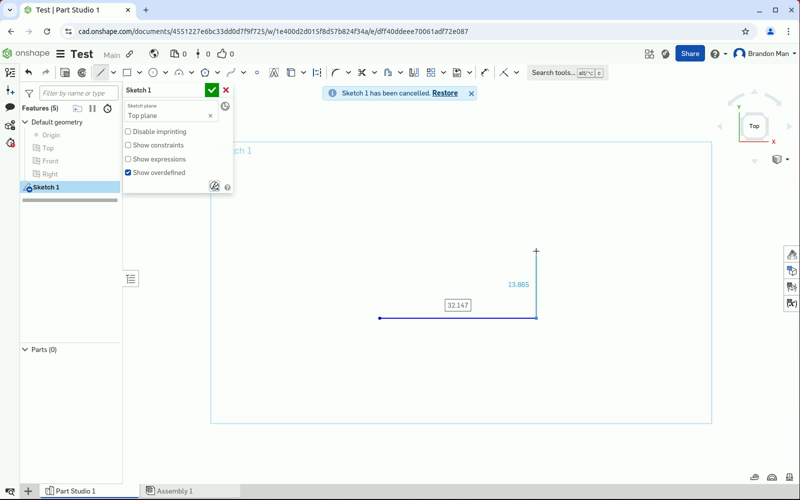
click(536, 250)
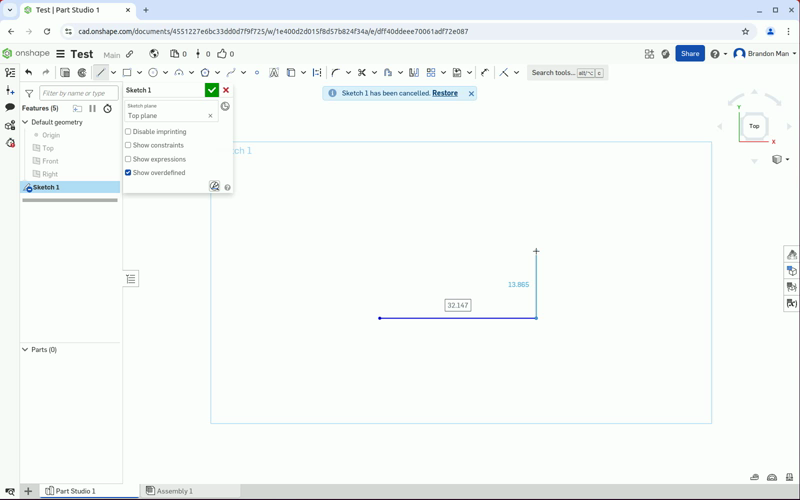
key_up(shift)
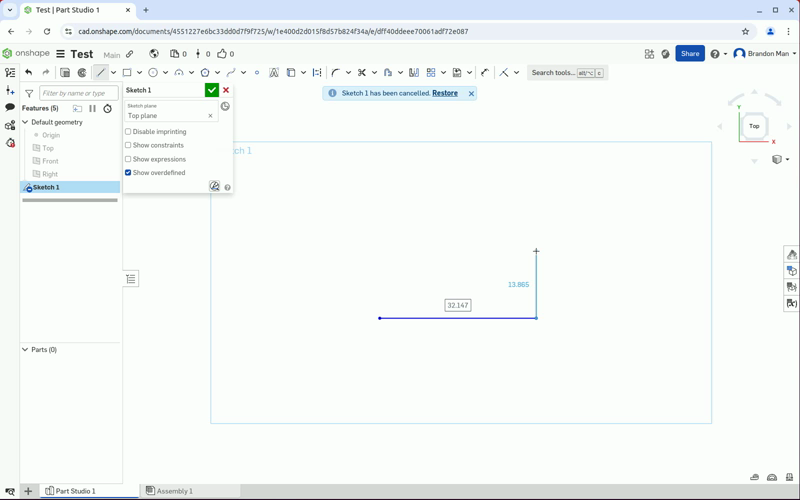
key_down(shift)
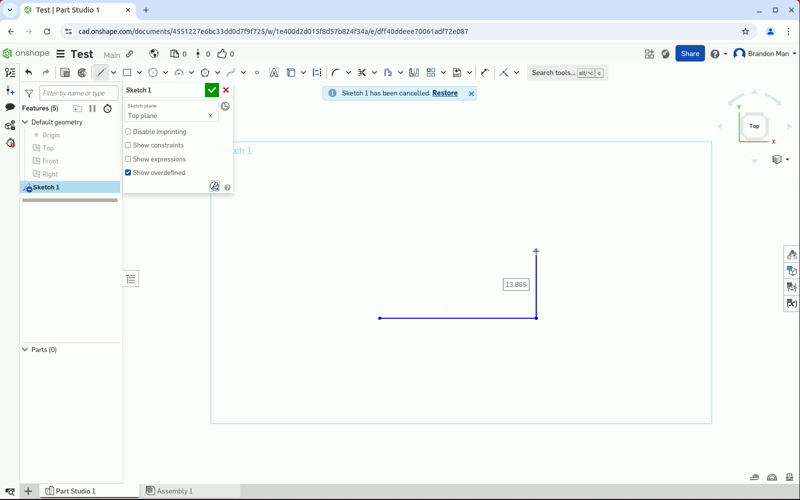
mouse_move(379, 250)
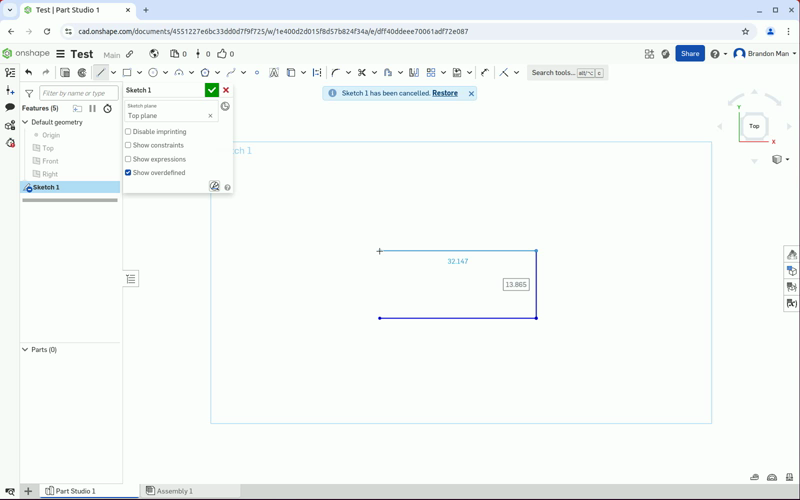
click(379, 250)
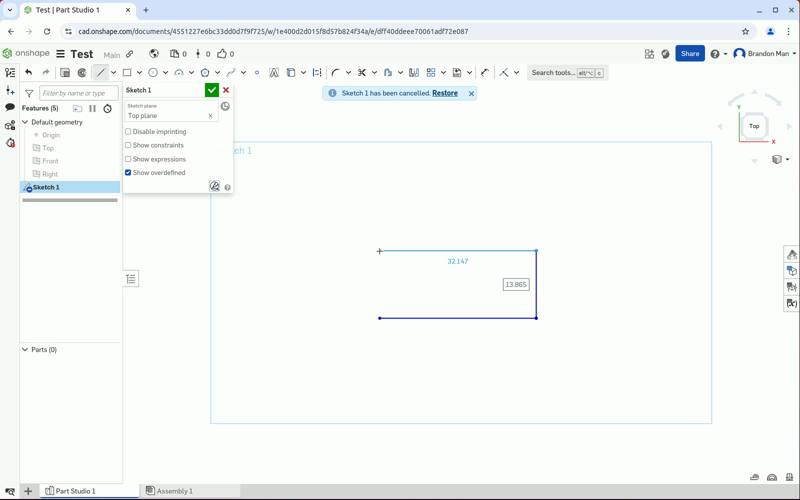
key_up(shift)
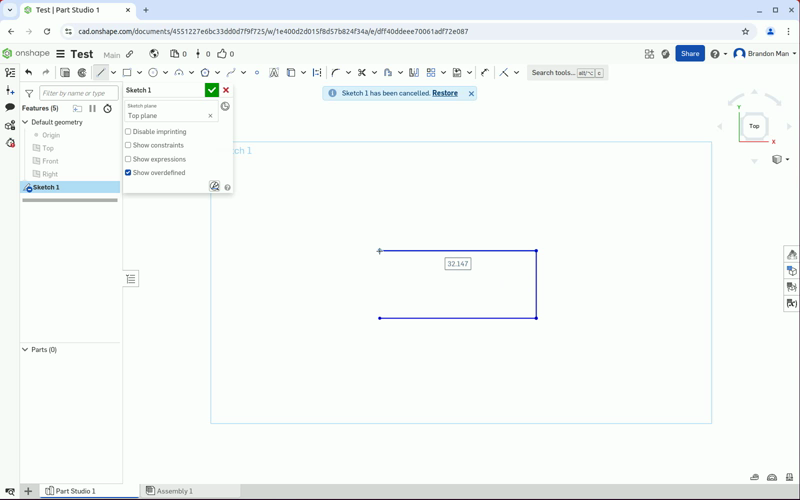
key_down(shift)
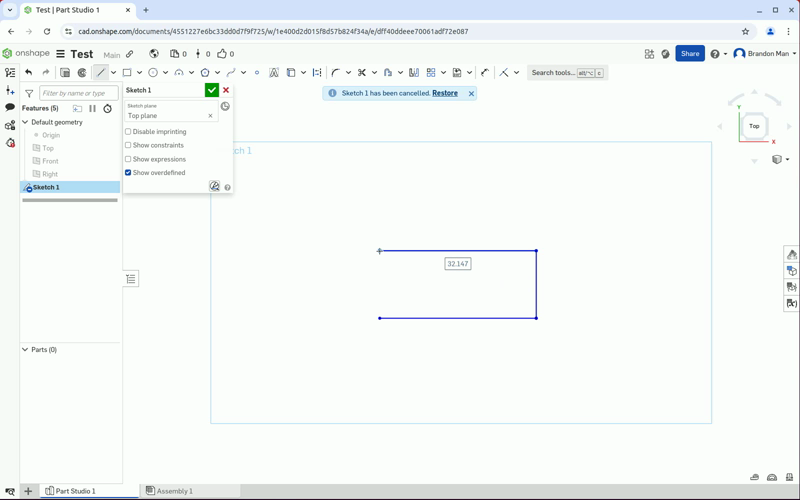
mouse_move(379, 318)
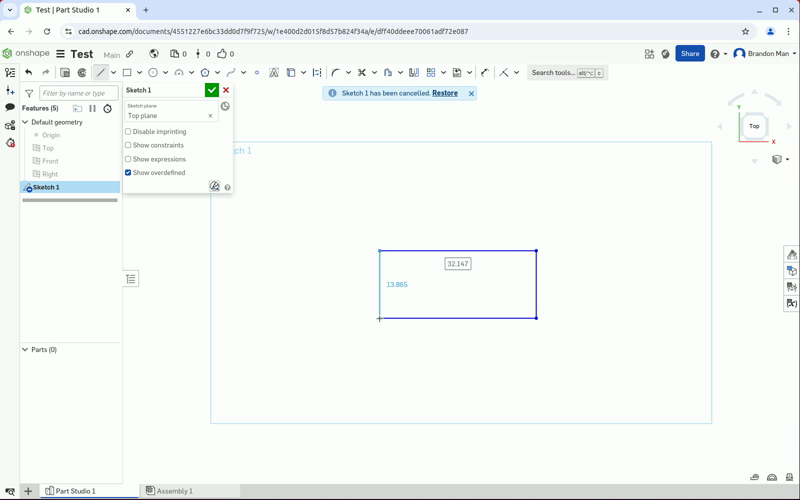
key_up(shift)
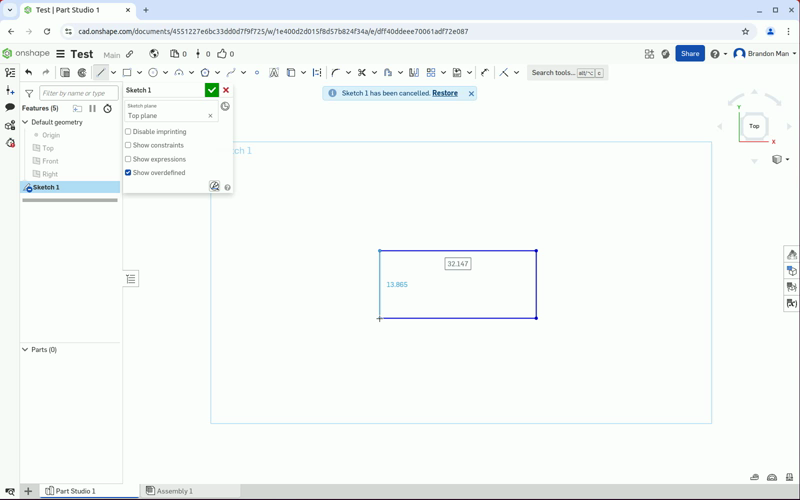
click(379, 318)
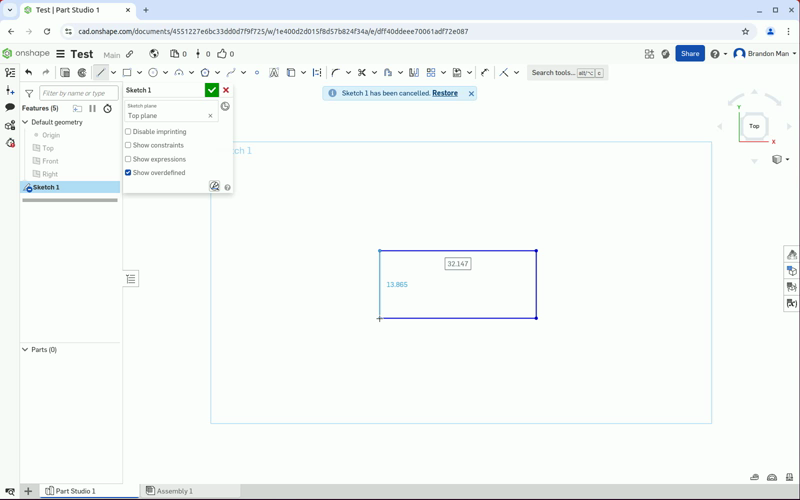
key(esc)
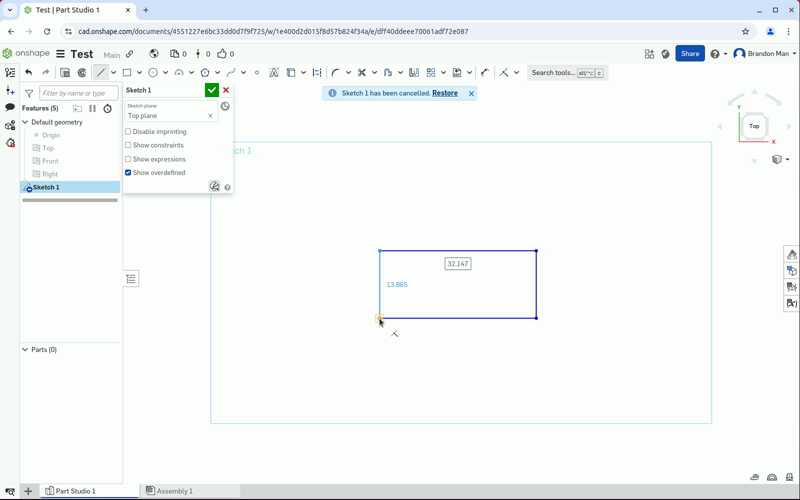
mouse_move(451, 289)
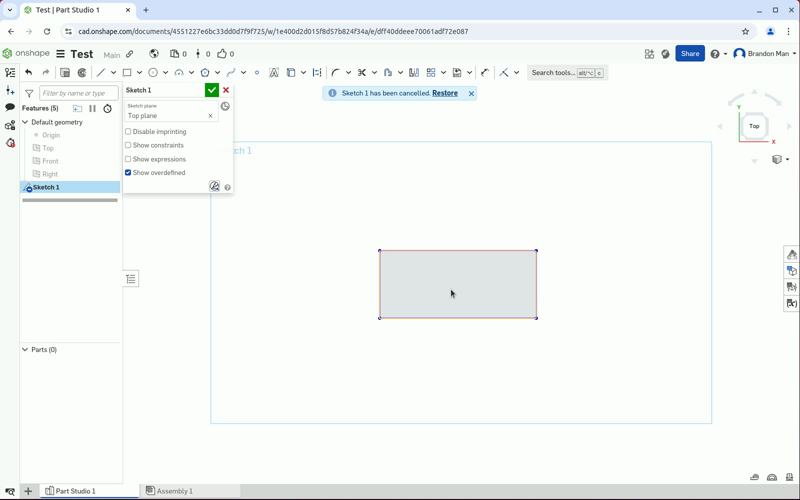
click(451, 289)
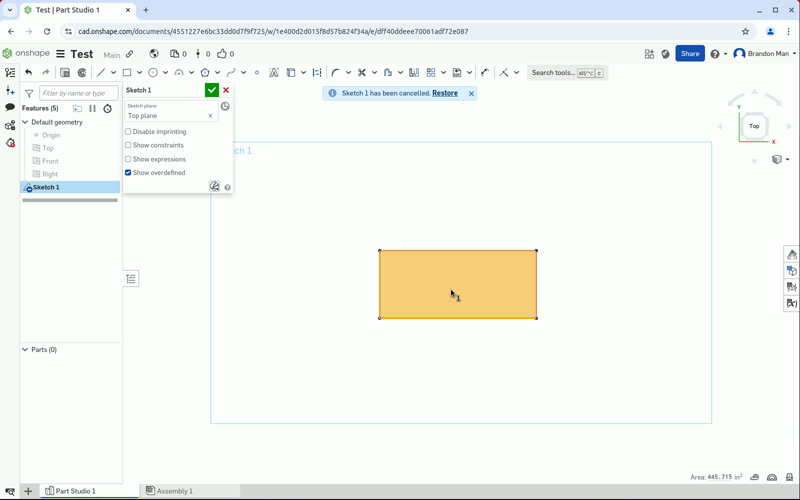
mouse_move(73, 352)
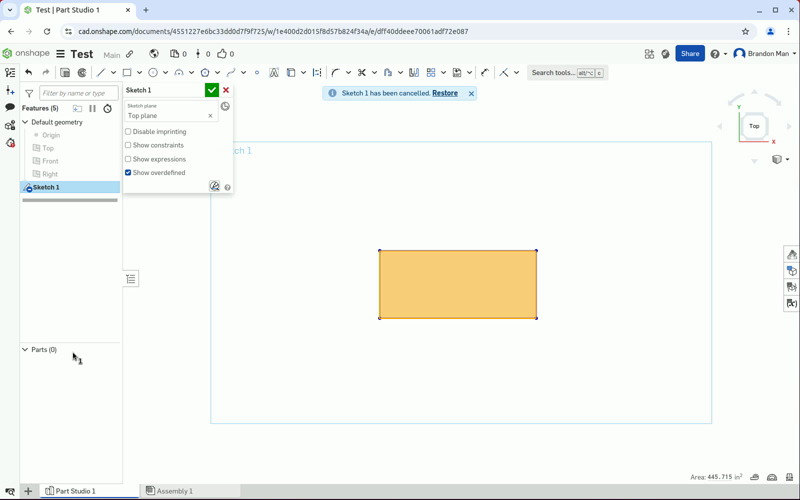
key(shift+y)
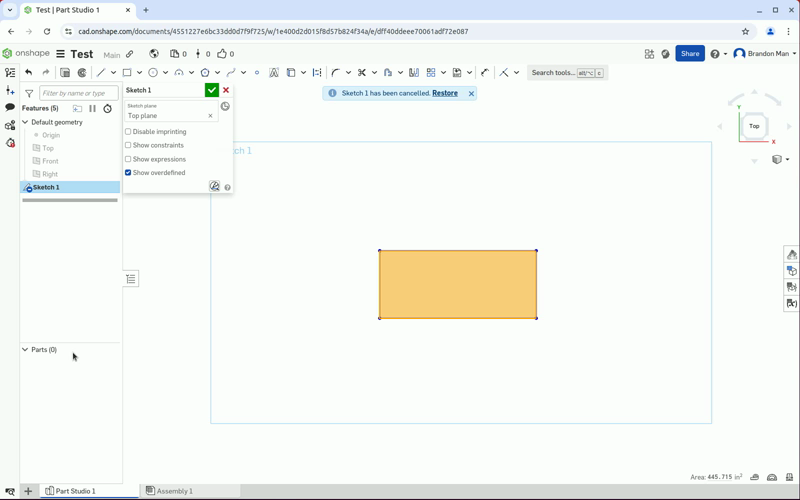
key(shift+e)
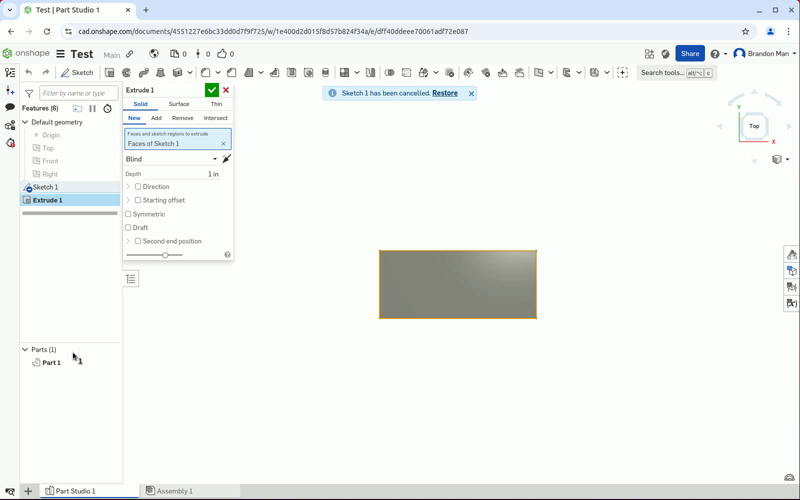
mouse_move(143, 106)
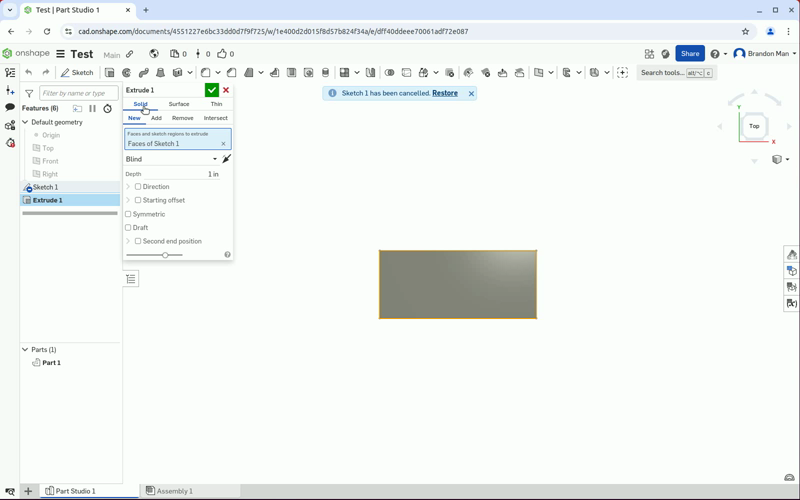
click(143, 106)
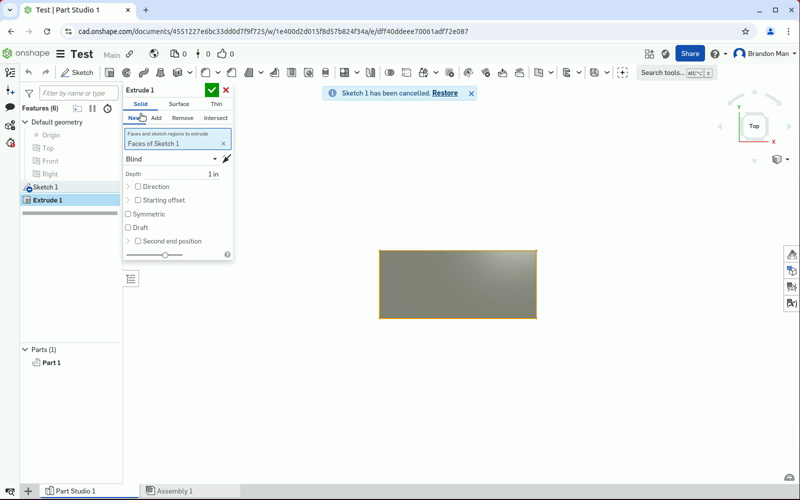
mouse_move(137, 120)
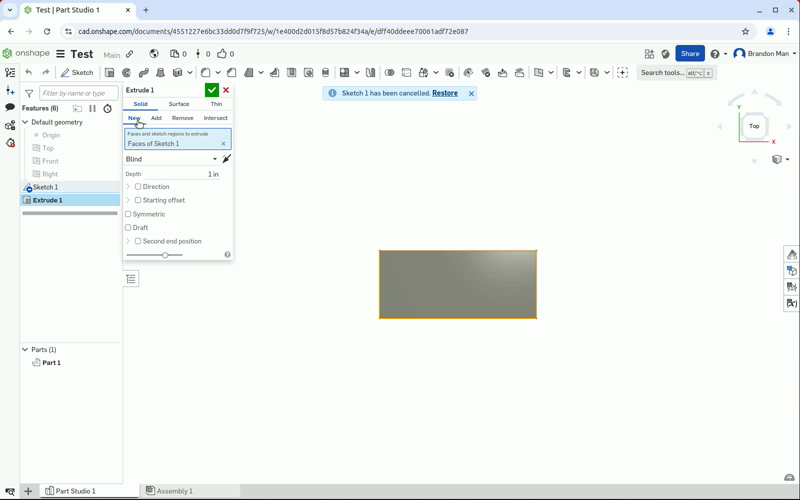
click(137, 120)
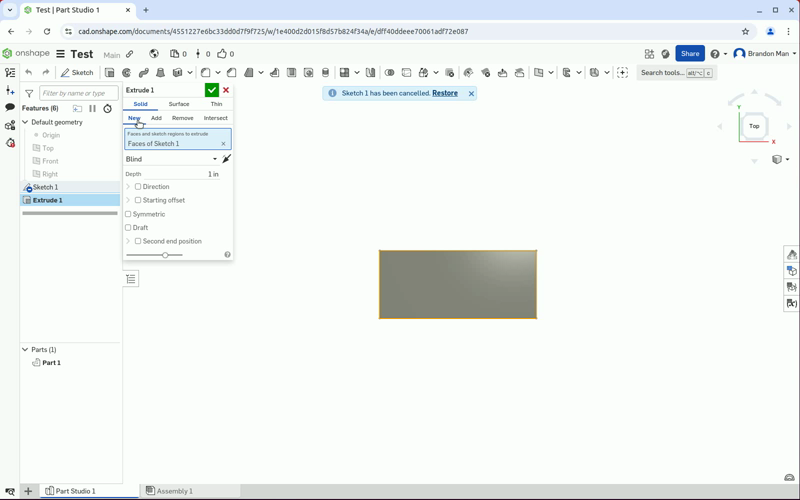
key(tab, 4)
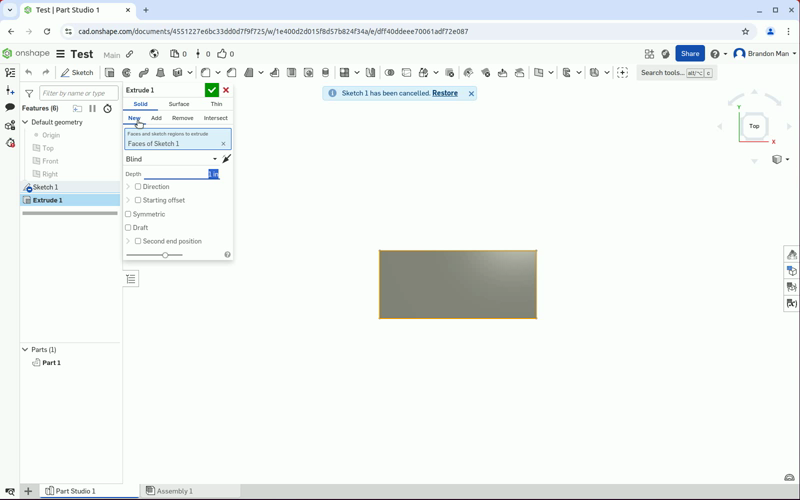
text(23.108)
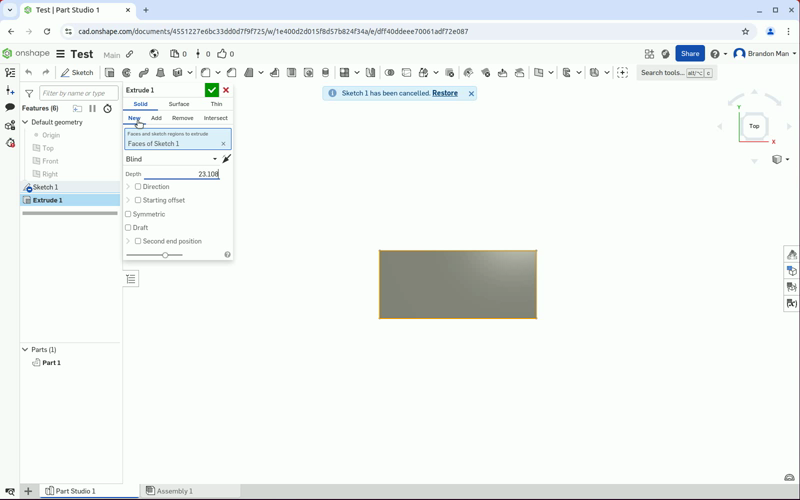
key(enter)
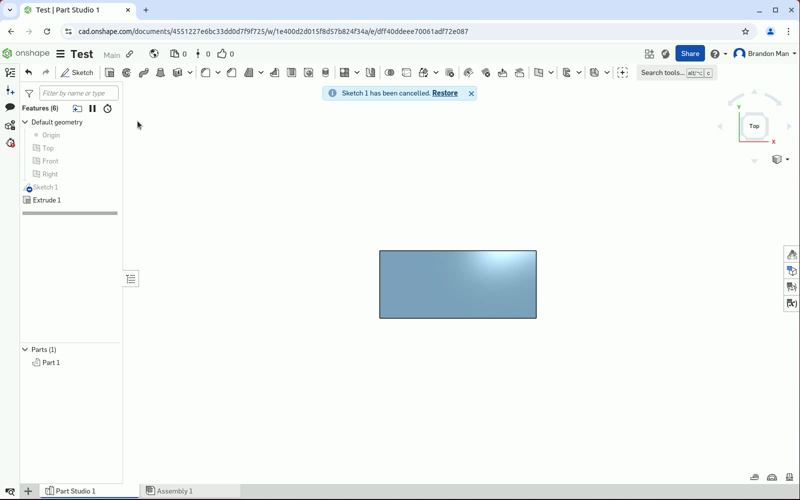
key(shift+h)
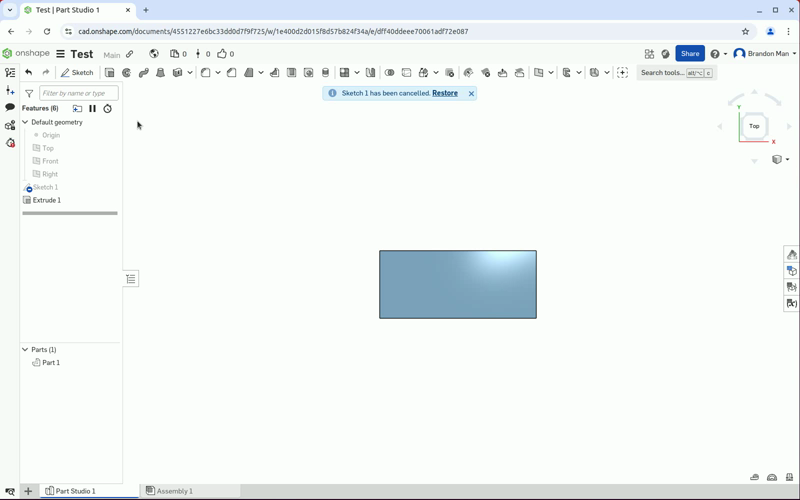
key(shift+h)
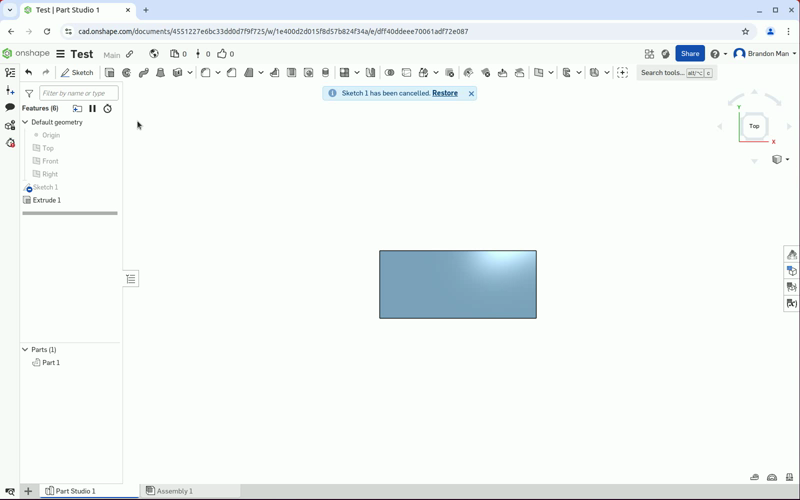
mouse_move(73, 189)
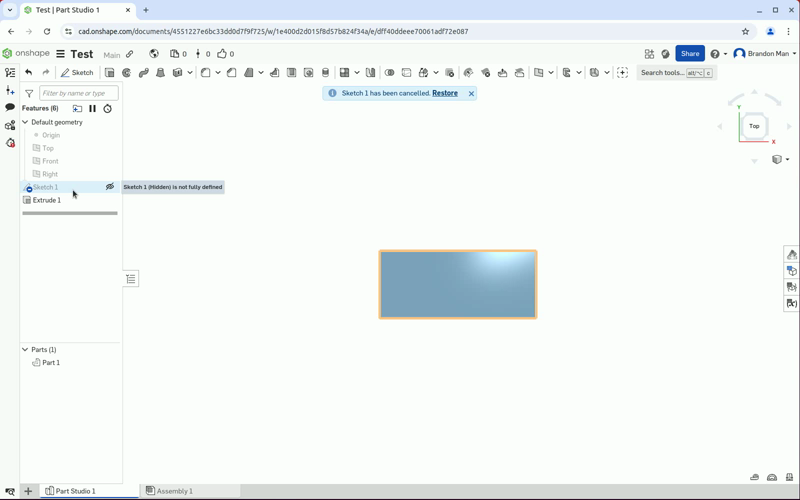
click(73, 189)
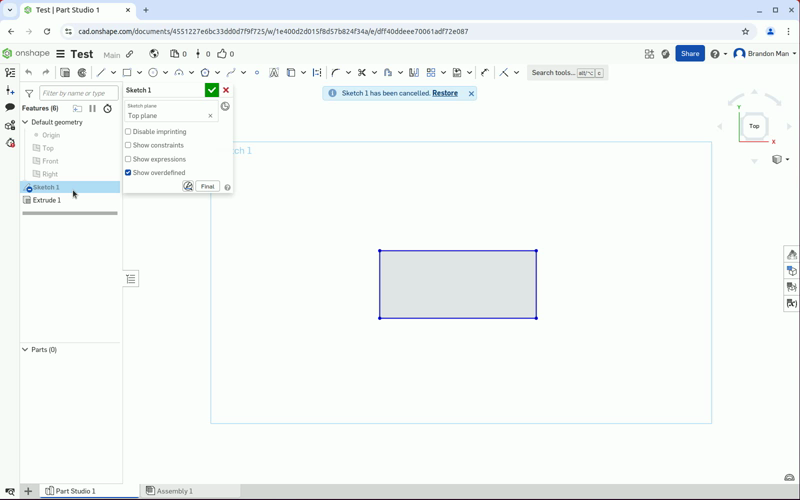
mouse_move(229, 92)
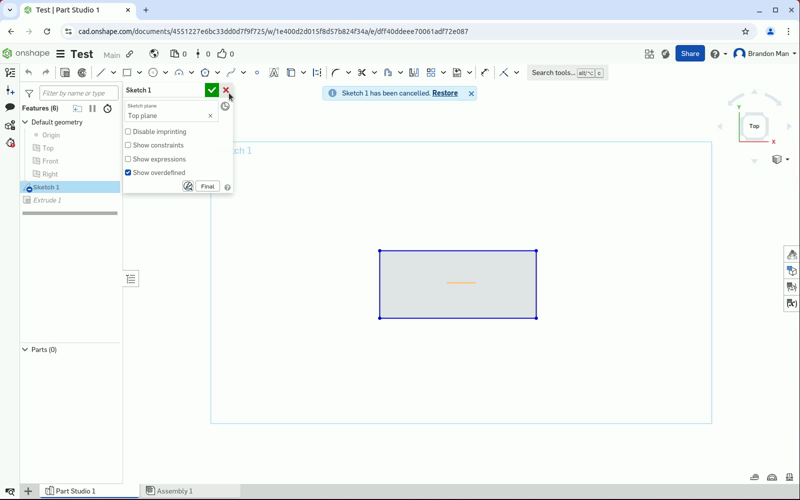
click(229, 92)
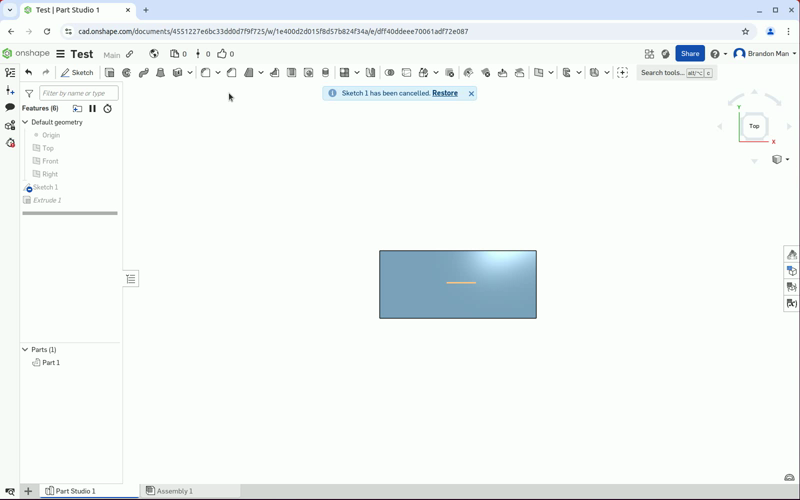
mouse_move(73, 352)
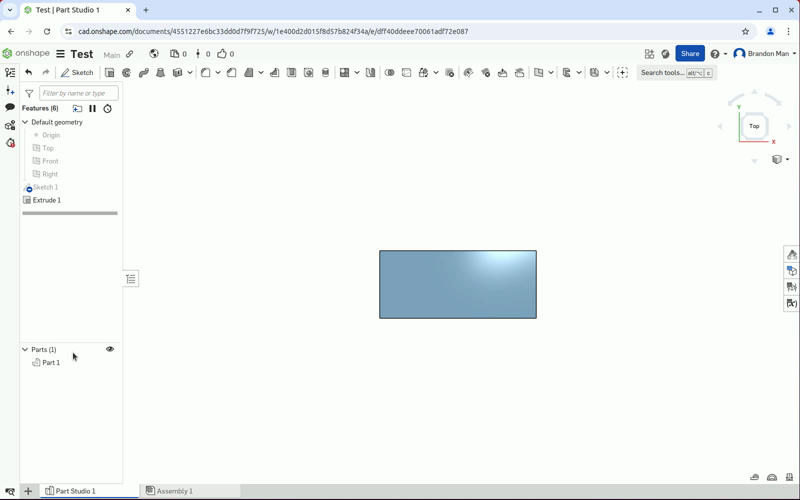
key(y)
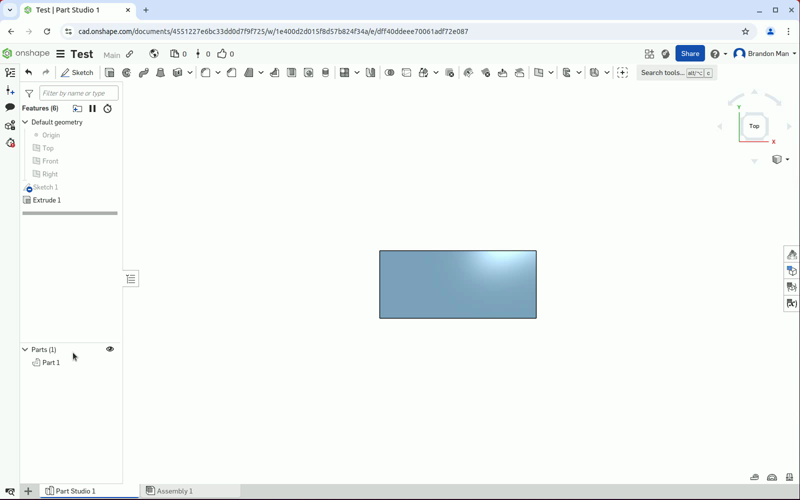
key(shift+p)
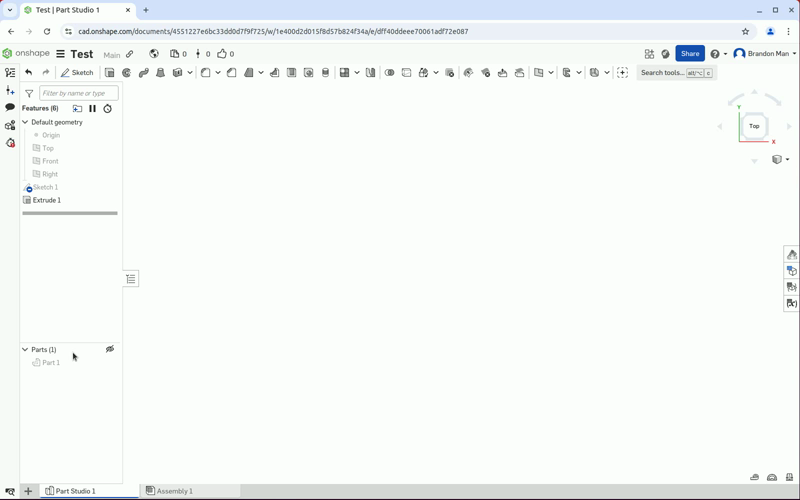
key(space)
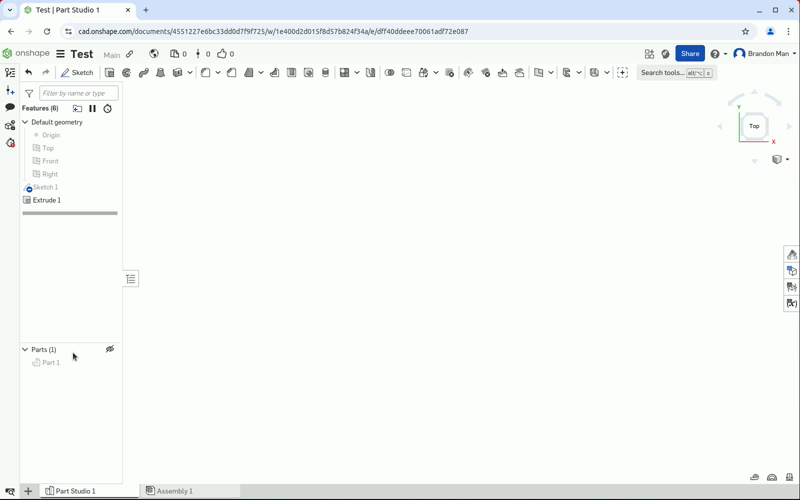
key_down(shift)
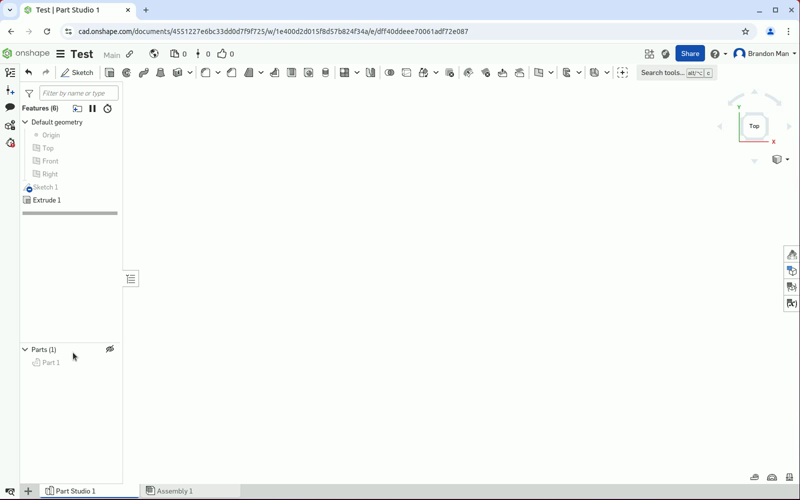
key(up)
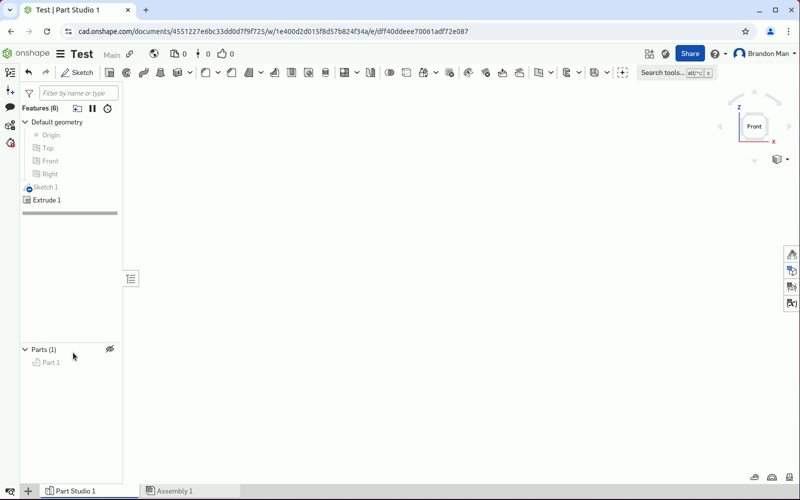
key_up(shift)
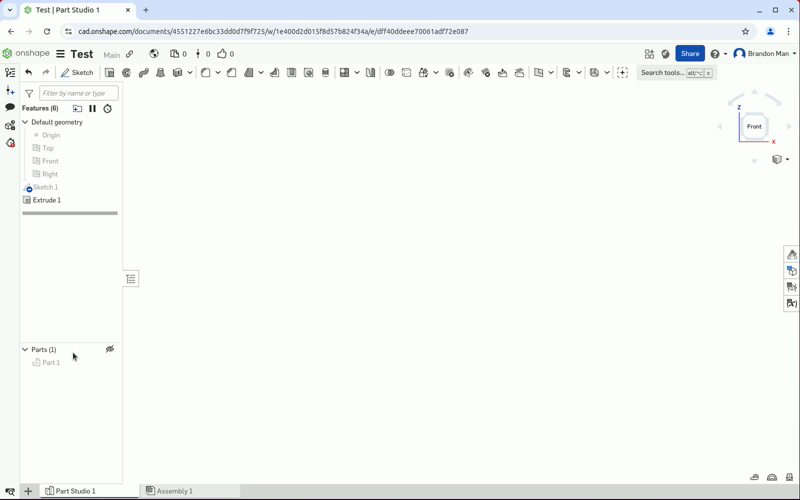
mouse_move(73, 352)
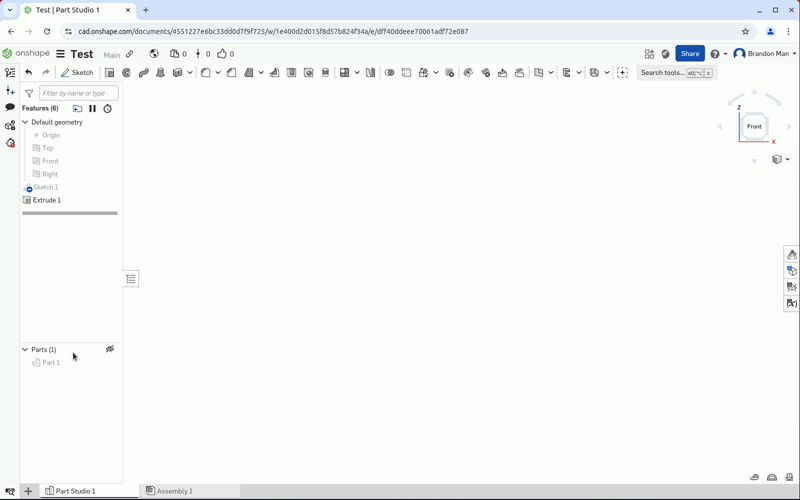
key(shift+y)
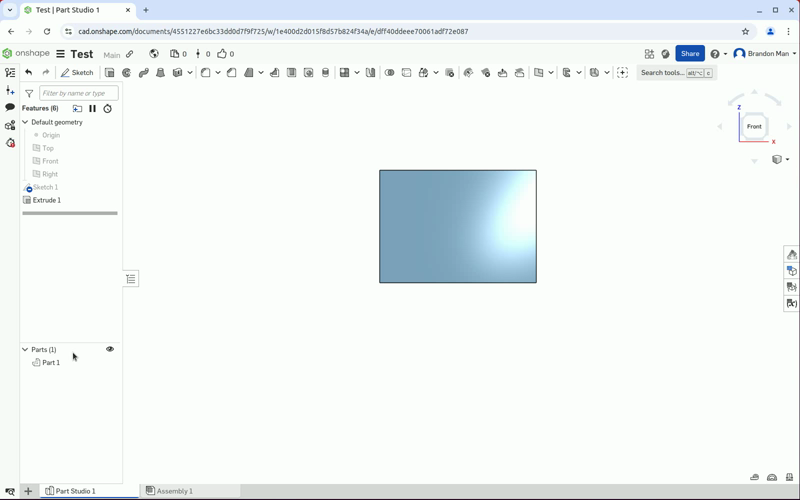
mouse_move(541, 75)
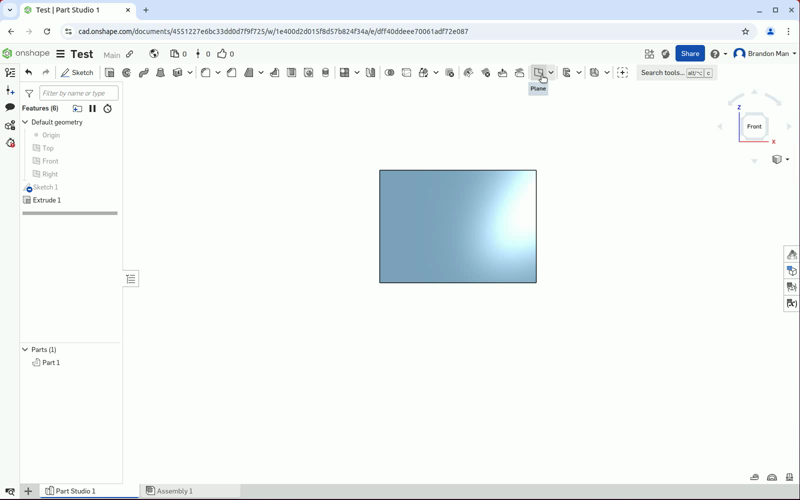
click(541, 75)
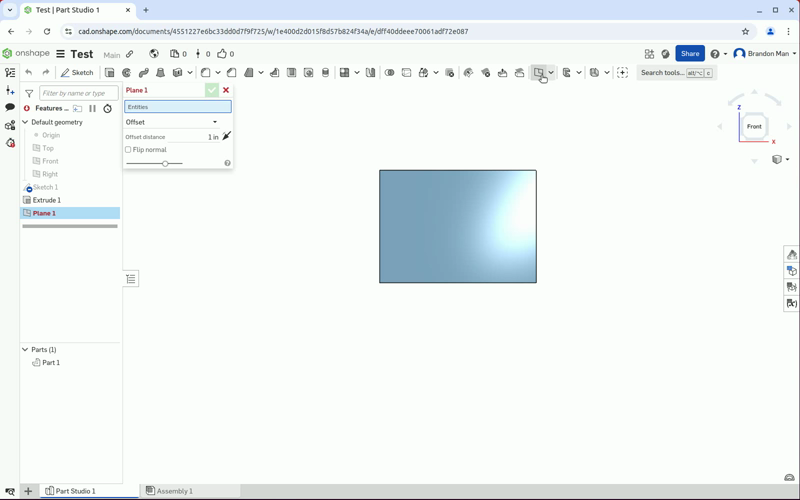
mouse_move(73, 163)
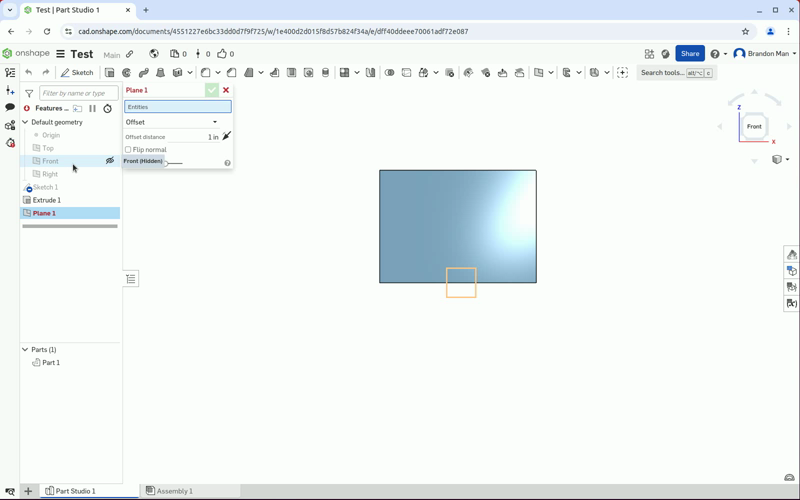
click(73, 163)
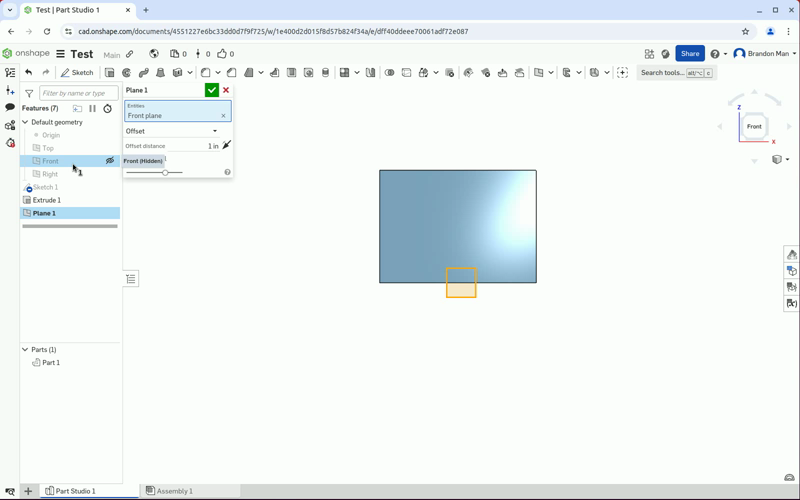
key(tab, 2)
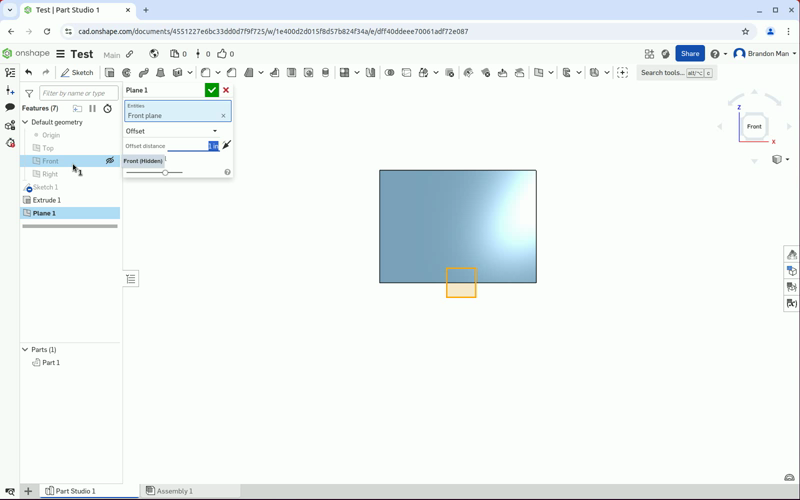
text(7.21)
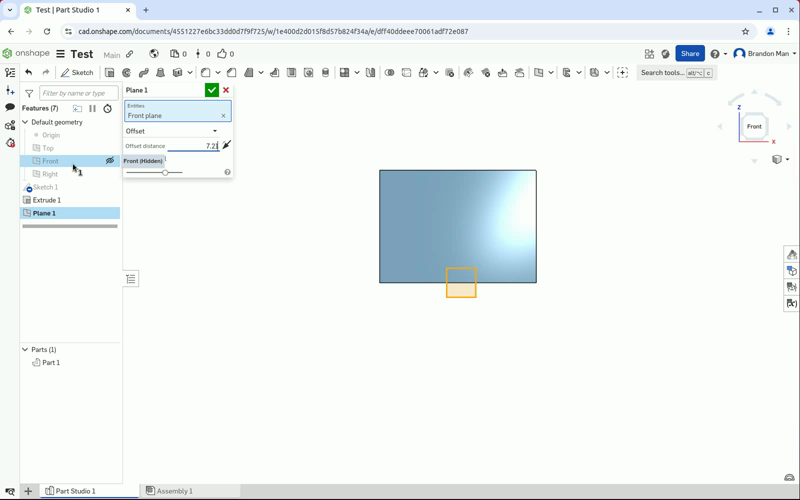
key(enter, 2)
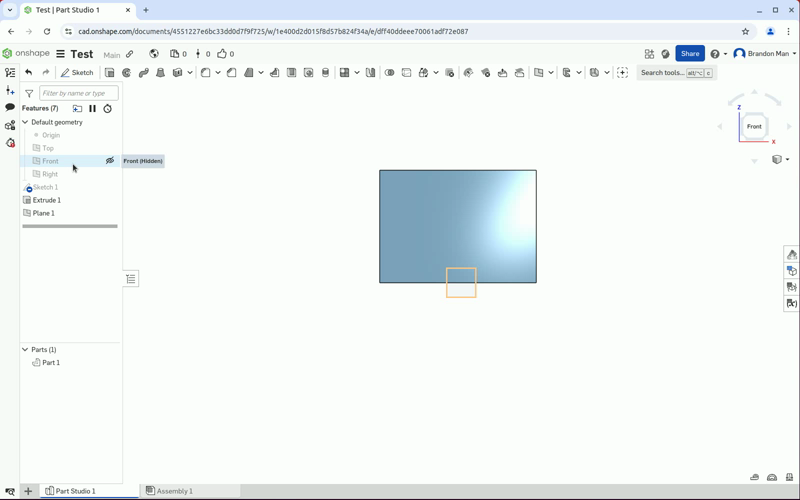
key(shift+s)
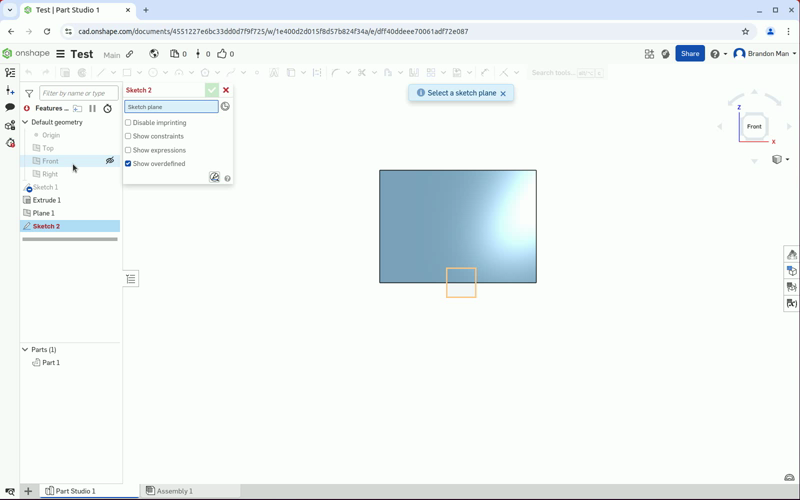
mouse_move(73, 215)
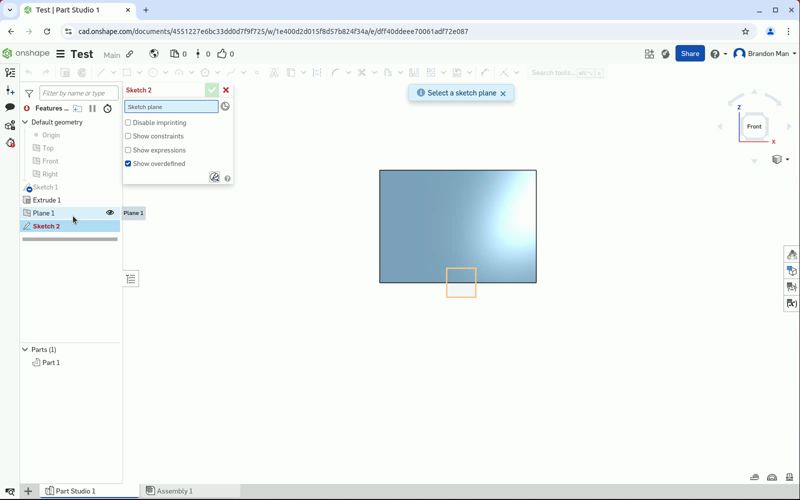
click(73, 215)
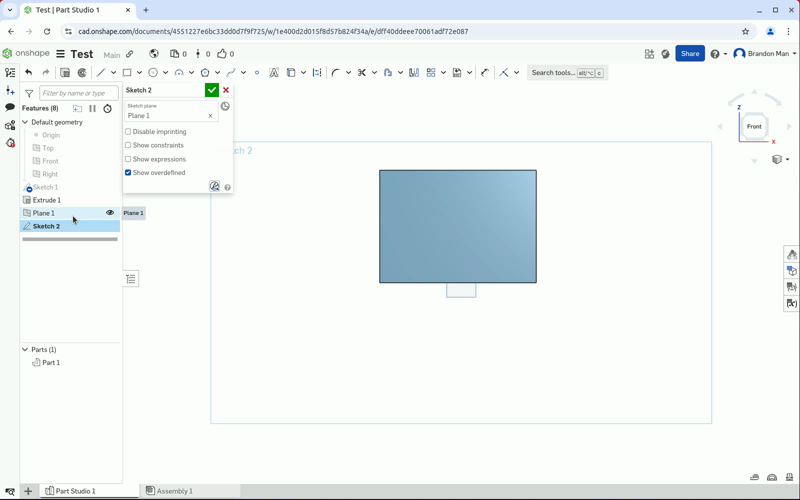
mouse_move(73, 352)
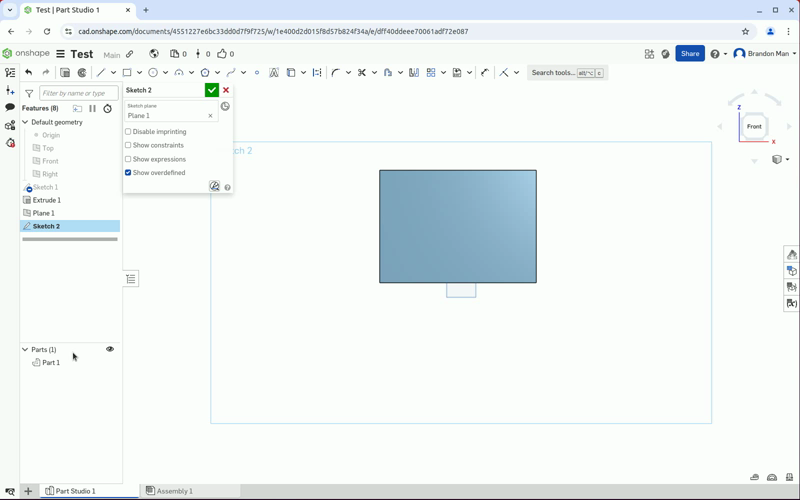
key(y)
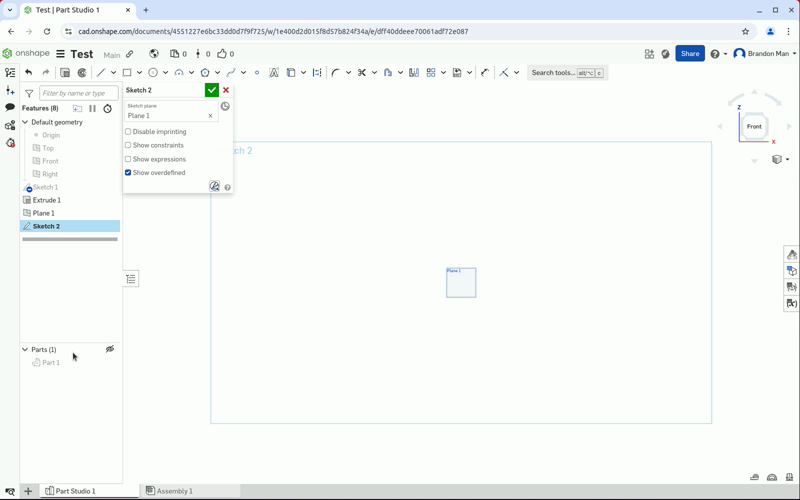
key(l)
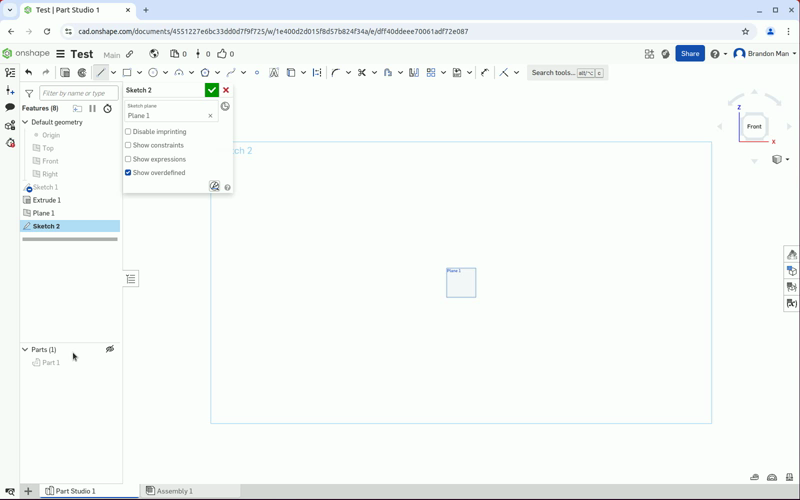
key_down(shift)
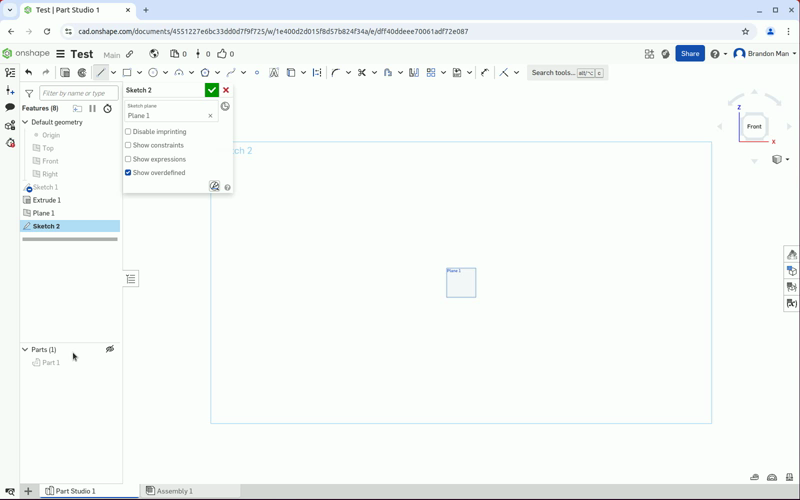
mouse_move(379, 254)
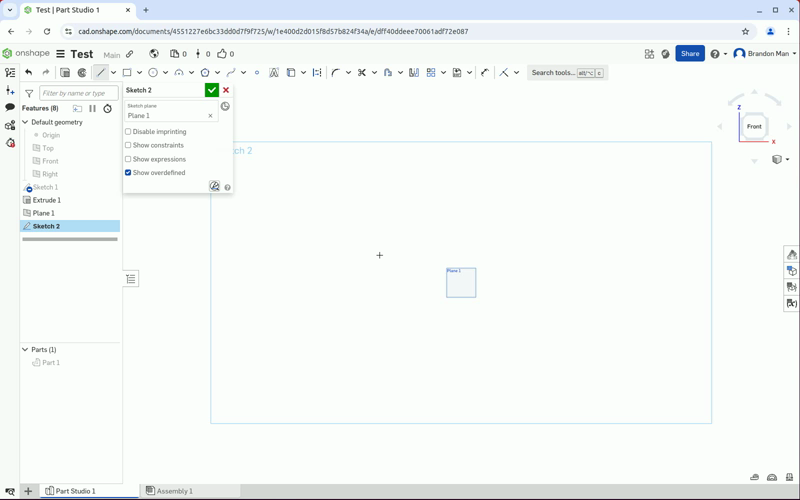
click(379, 254)
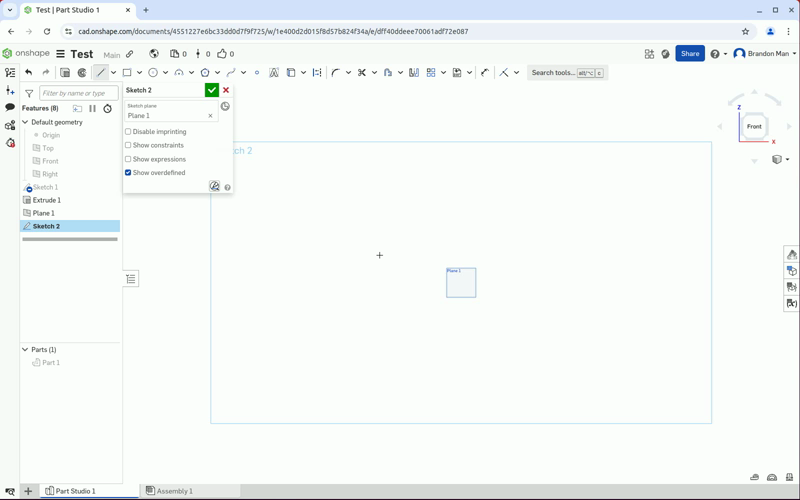
key_up(shift)
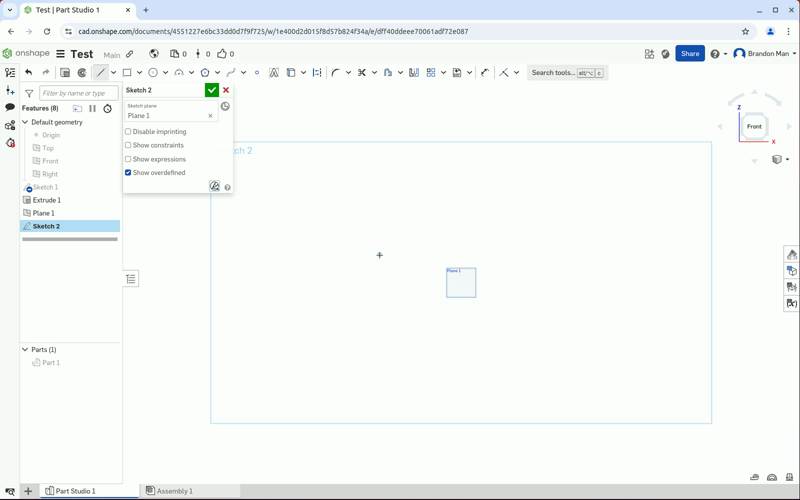
key_down(shift)
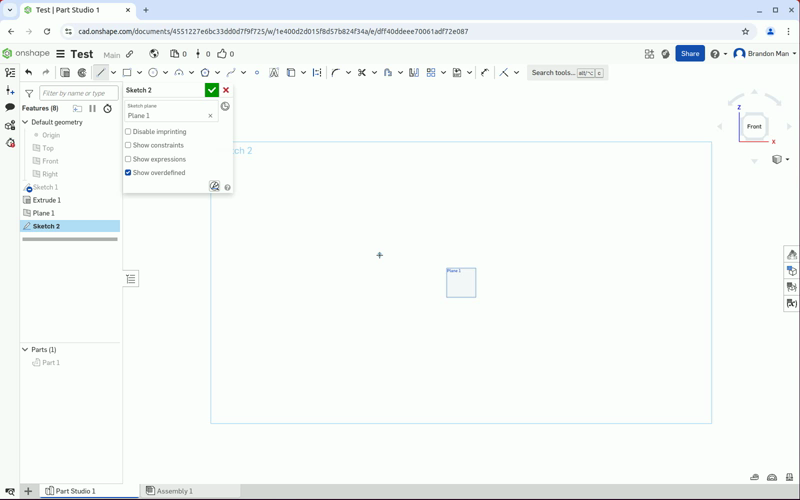
mouse_move(536, 254)
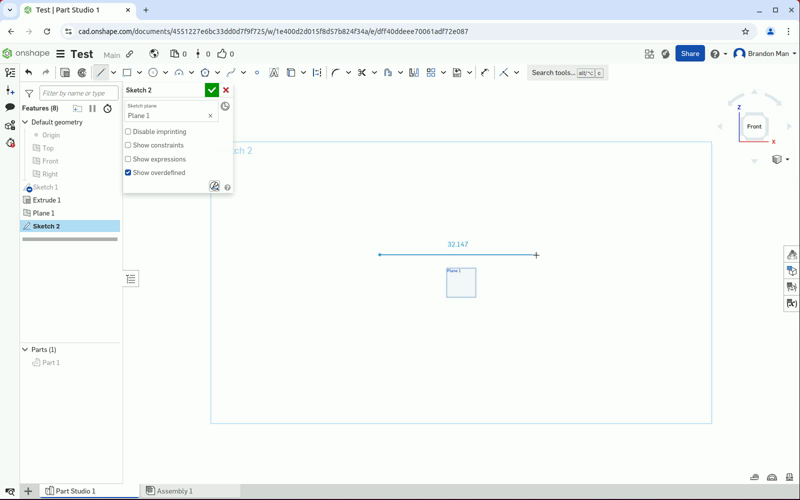
click(536, 254)
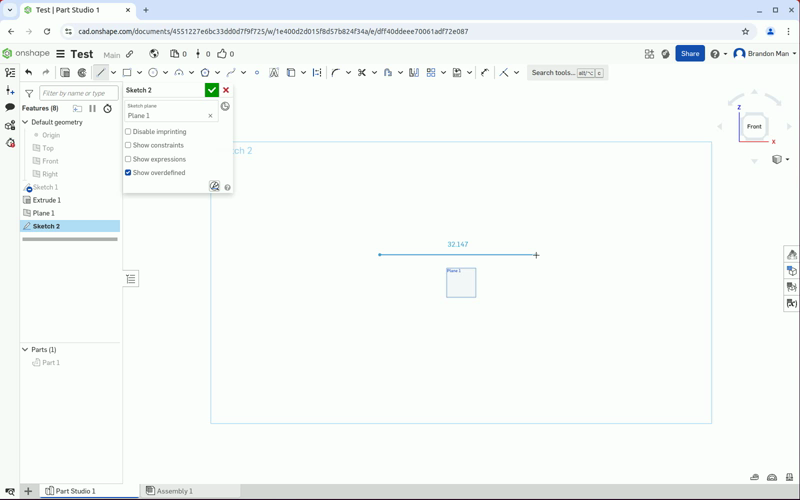
key_up(shift)
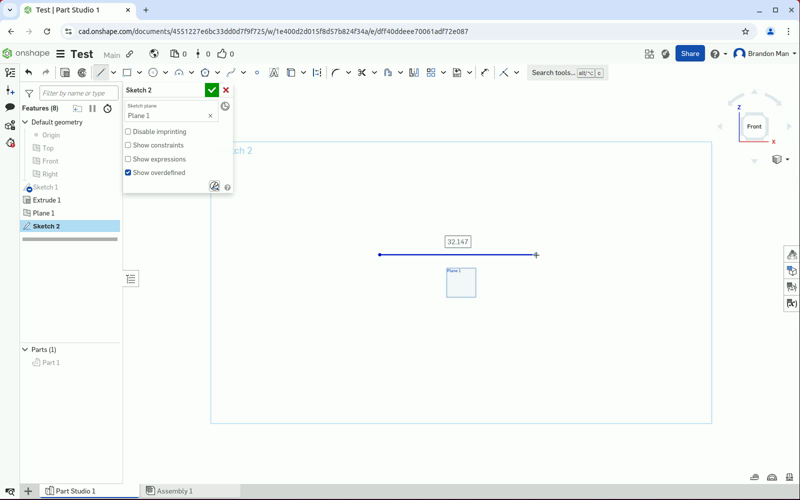
key_down(shift)
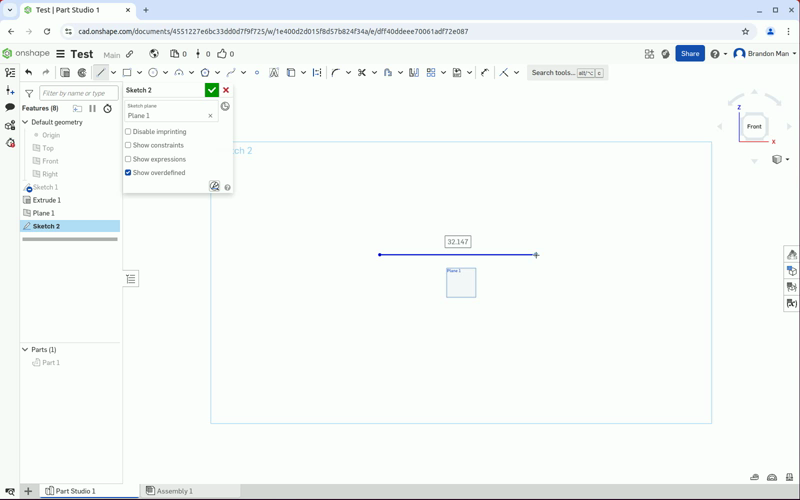
mouse_move(566, 254)
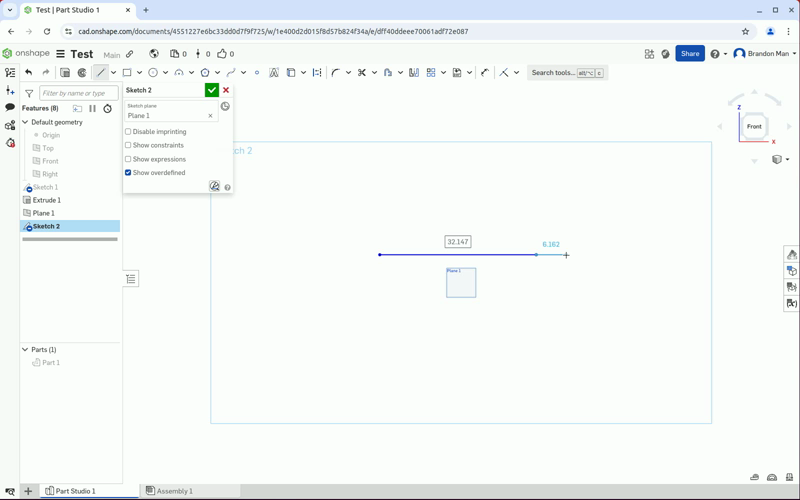
mouse_move(536, 200)
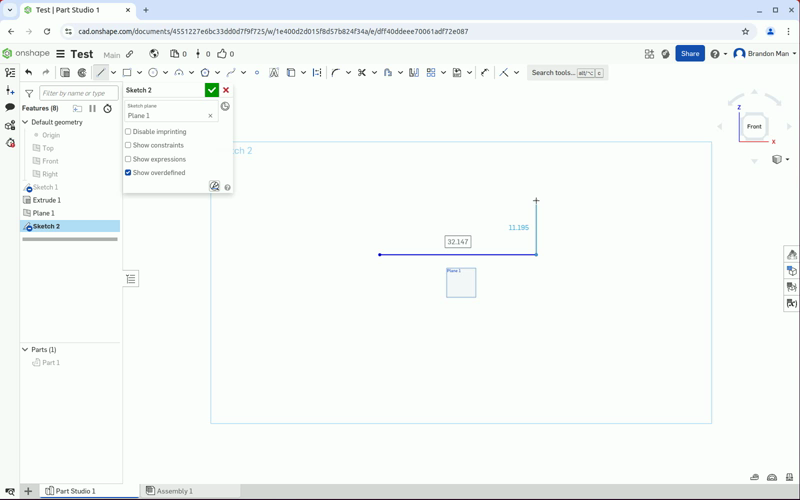
click(536, 200)
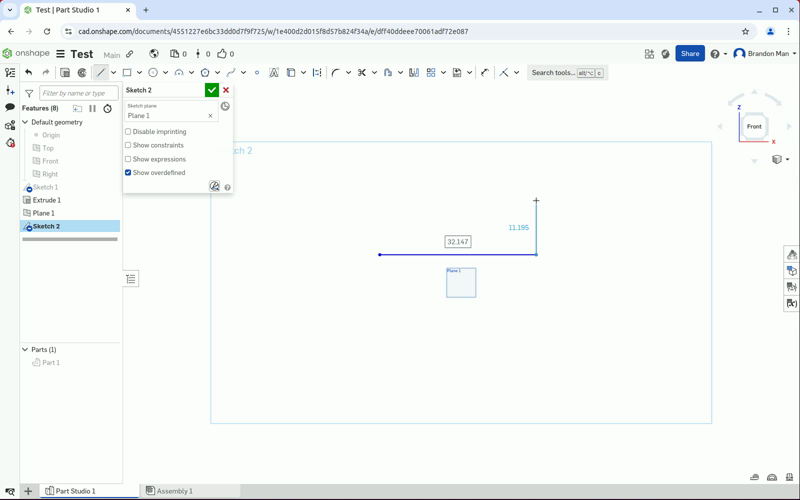
key_up(shift)
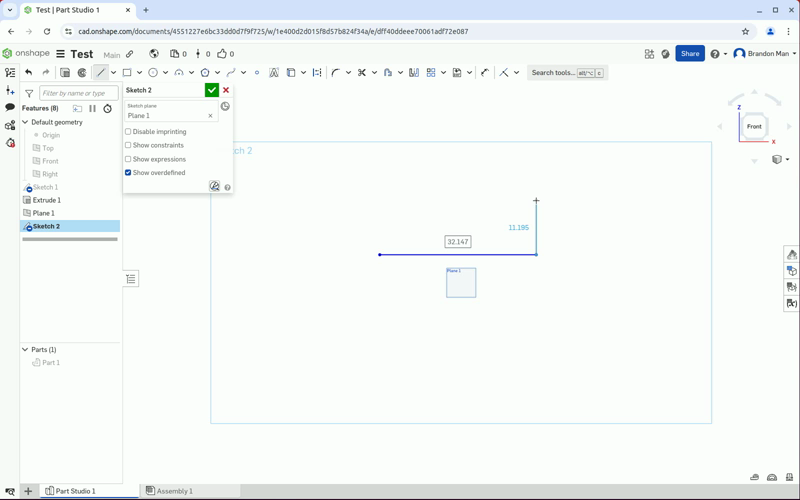
key_down(shift)
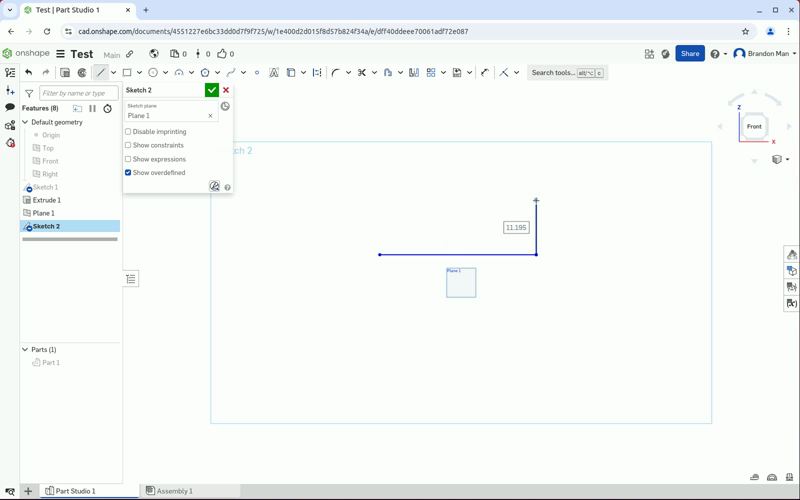
mouse_move(379, 200)
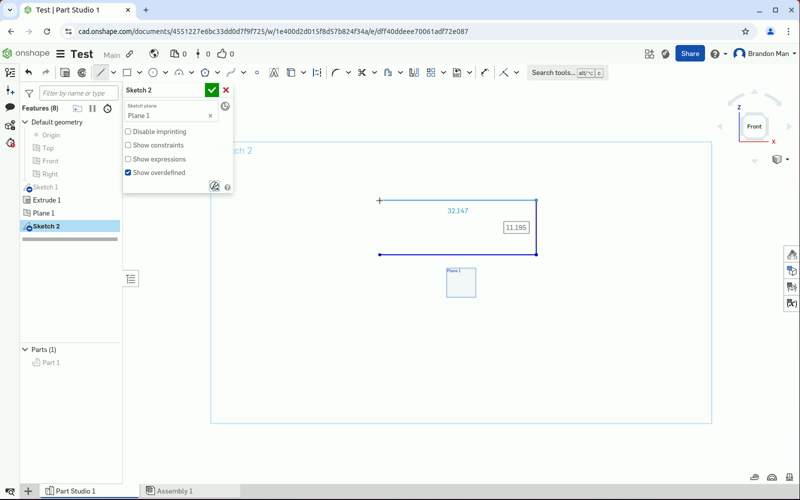
click(379, 200)
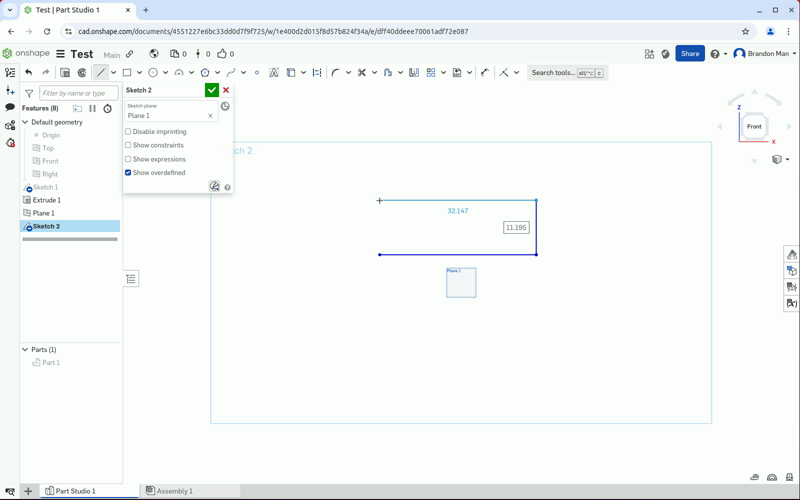
key_up(shift)
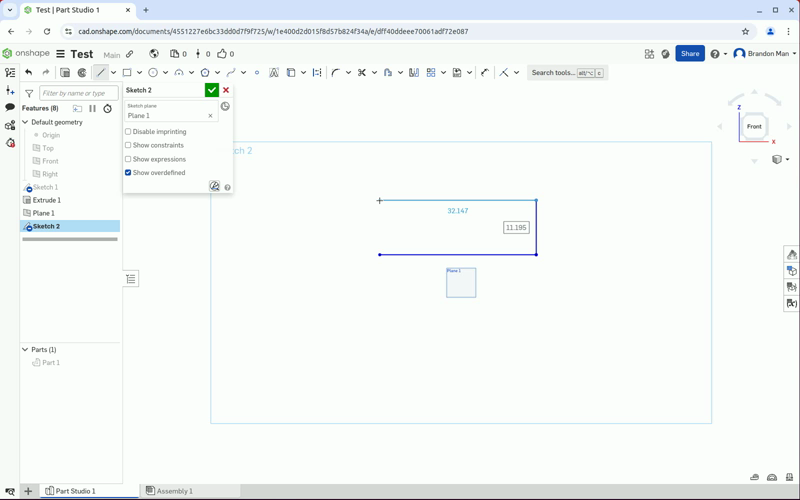
mouse_move(409, 200)
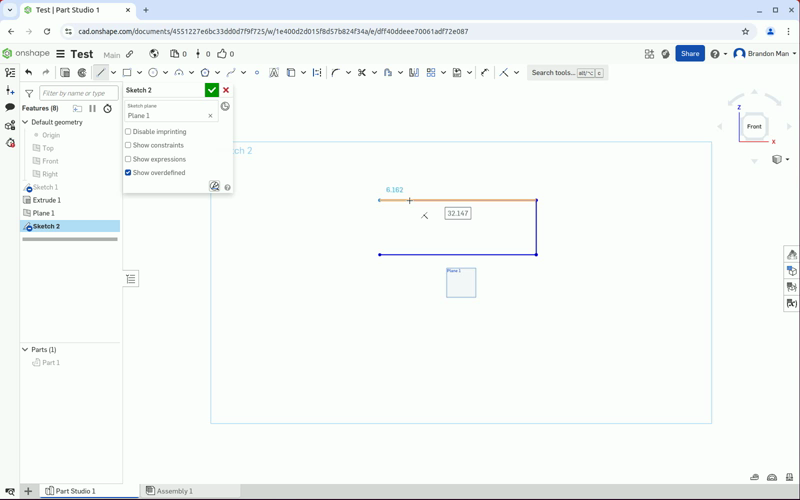
key_down(shift)
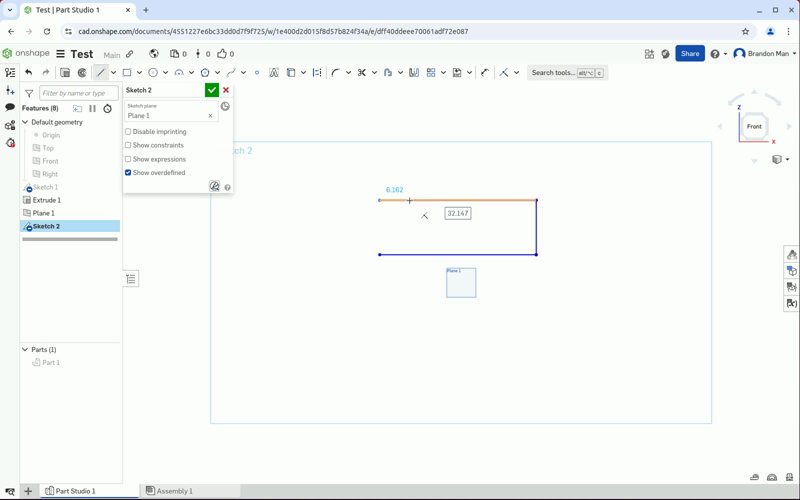
mouse_move(379, 254)
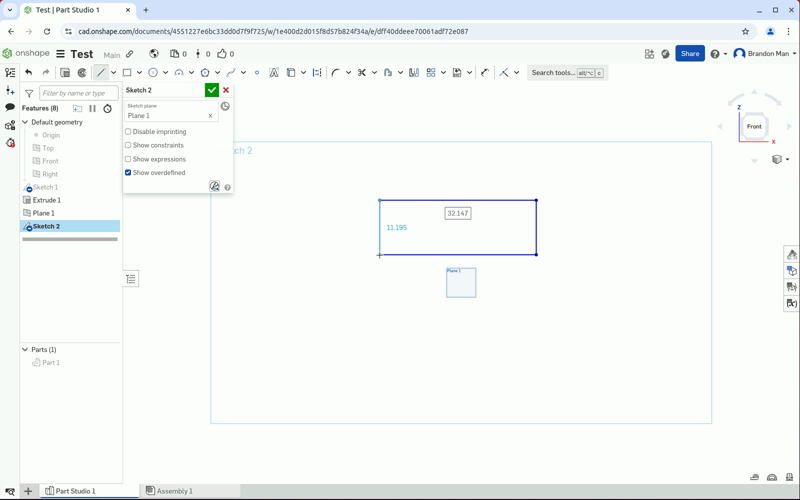
key_up(shift)
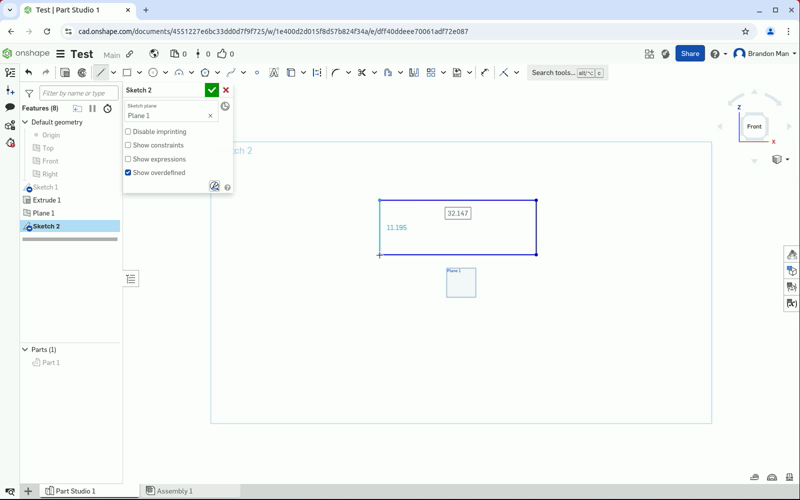
click(379, 254)
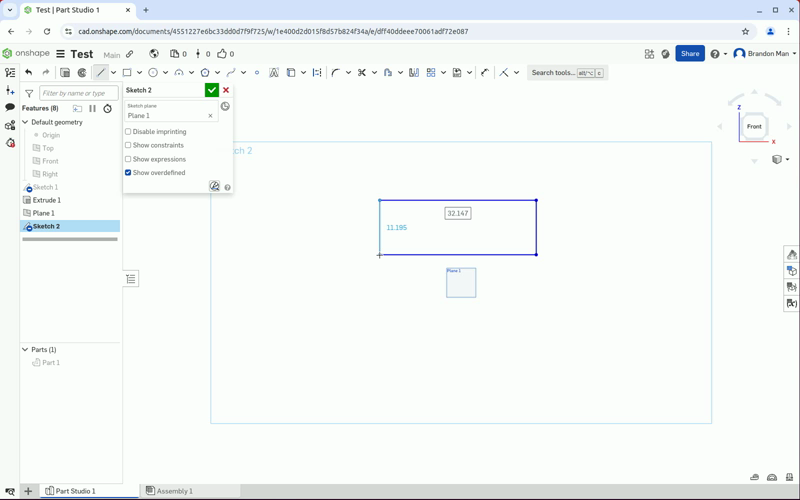
key(esc)
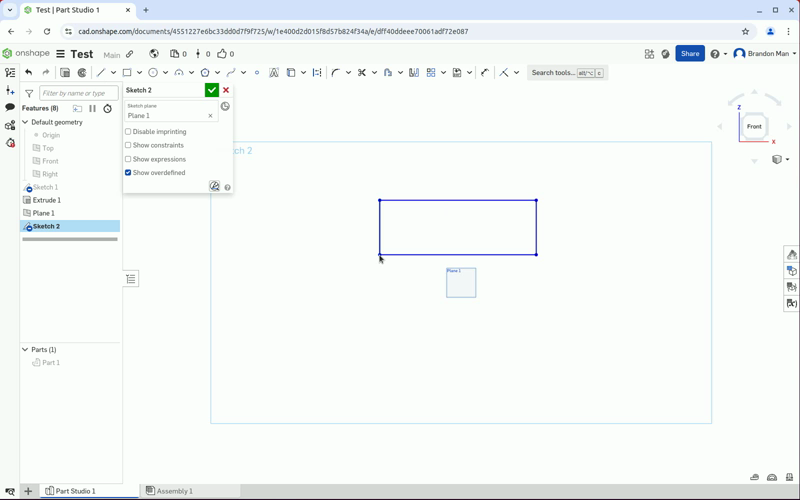
mouse_move(521, 211)
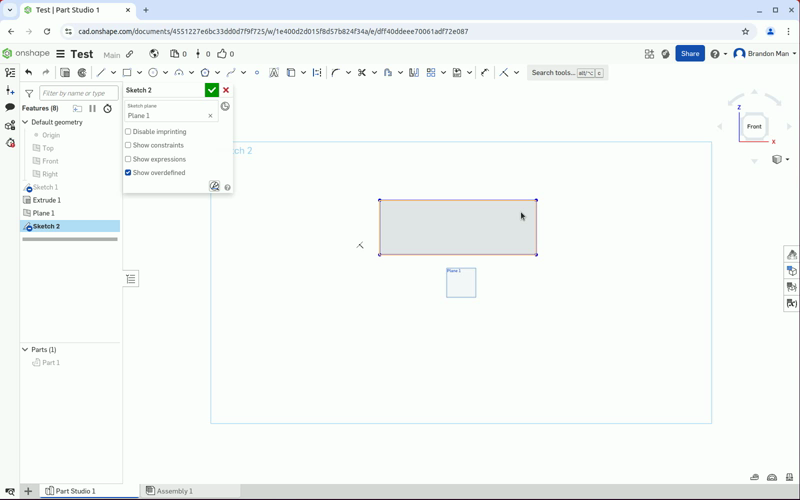
click(521, 211)
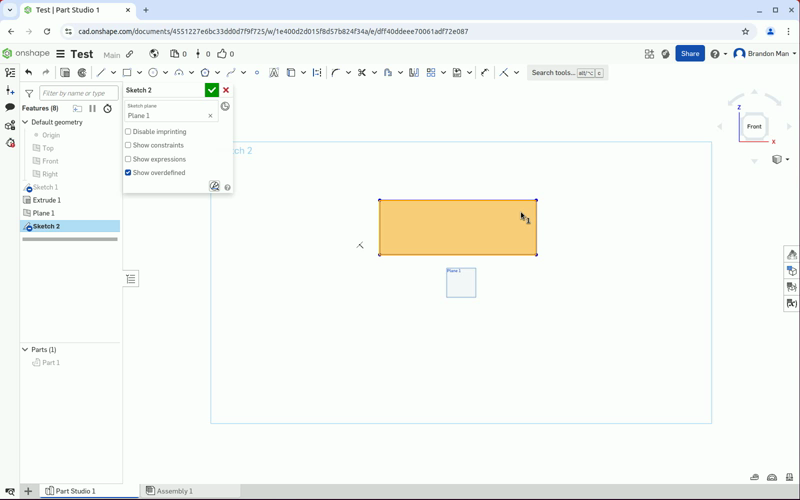
mouse_move(73, 352)
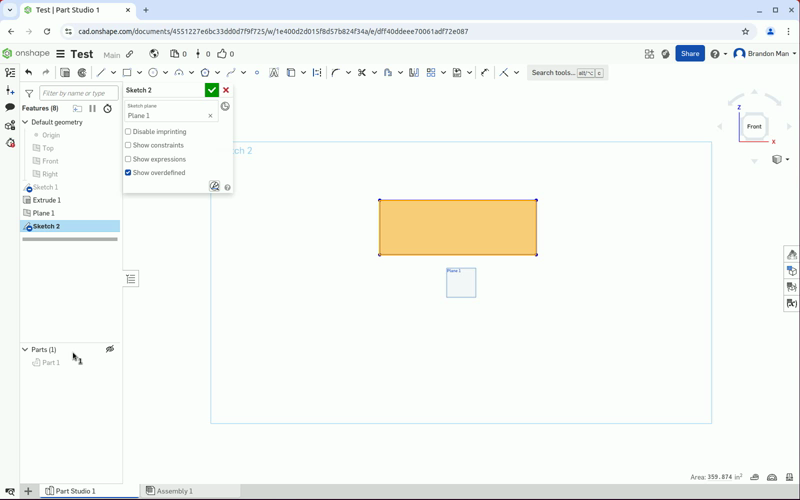
key(shift+y)
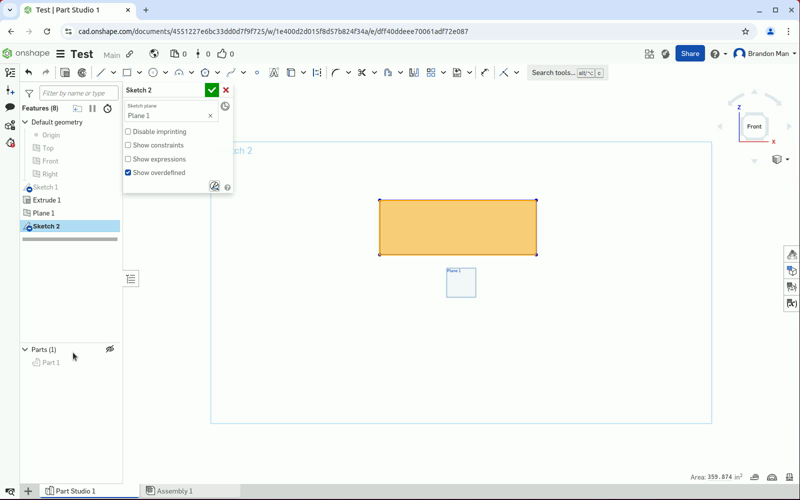
key(shift+e)
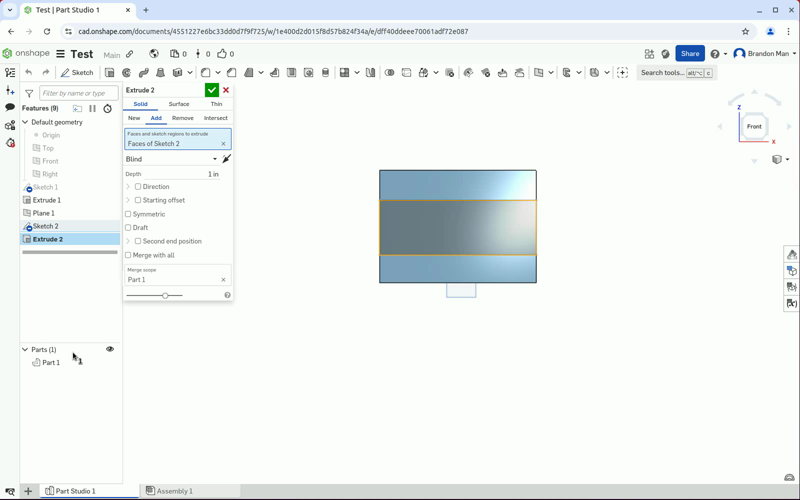
mouse_move(143, 106)
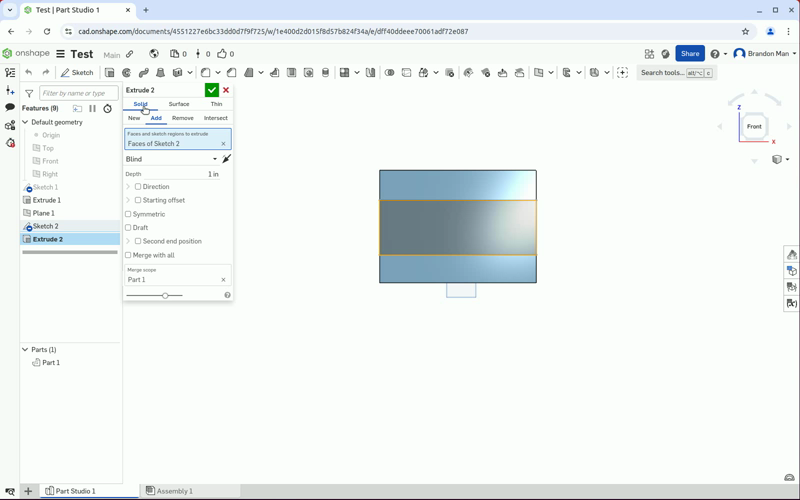
click(143, 106)
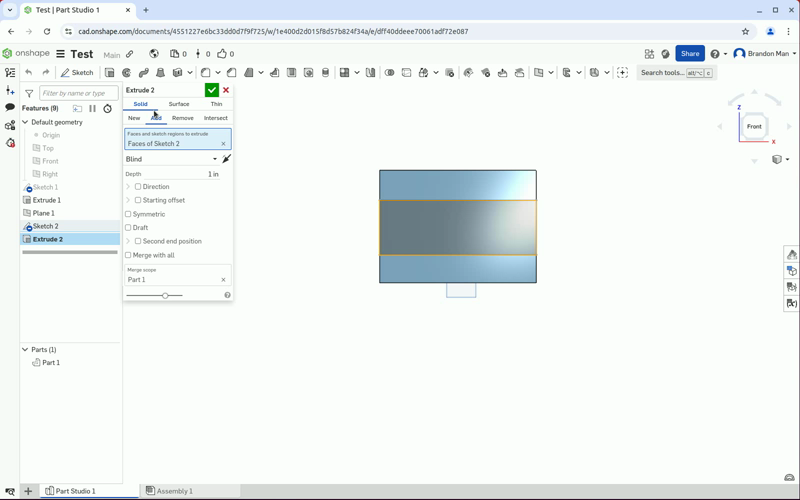
mouse_move(186, 120)
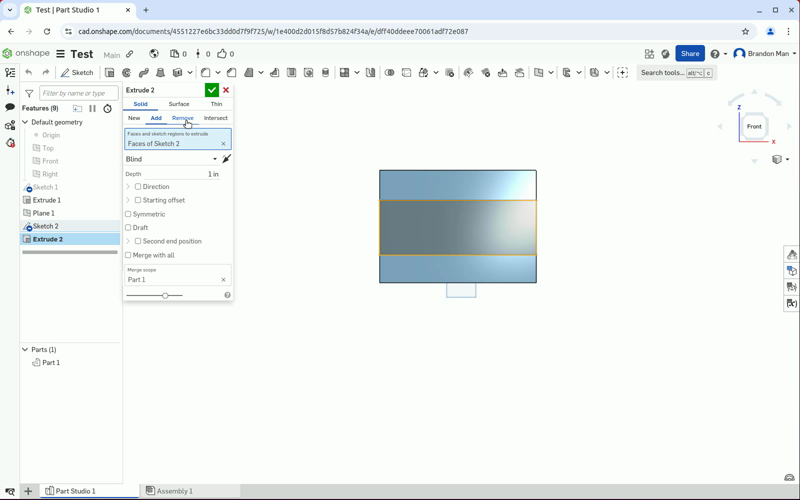
click(186, 120)
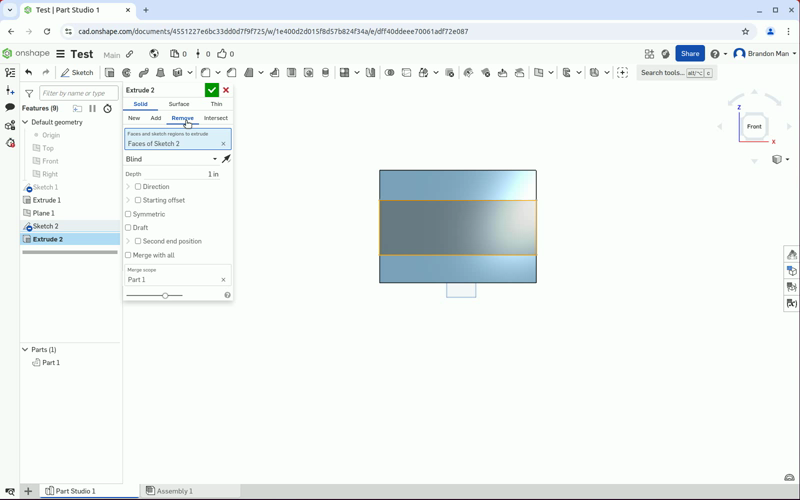
key(tab, 4)
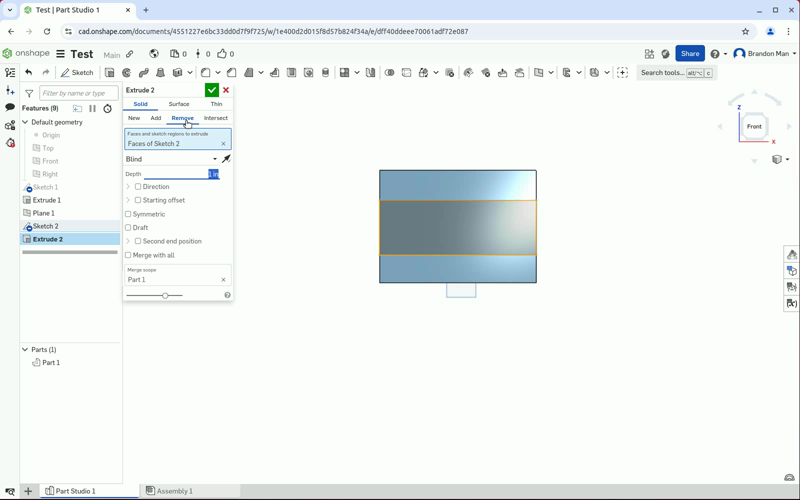
text(6.981)
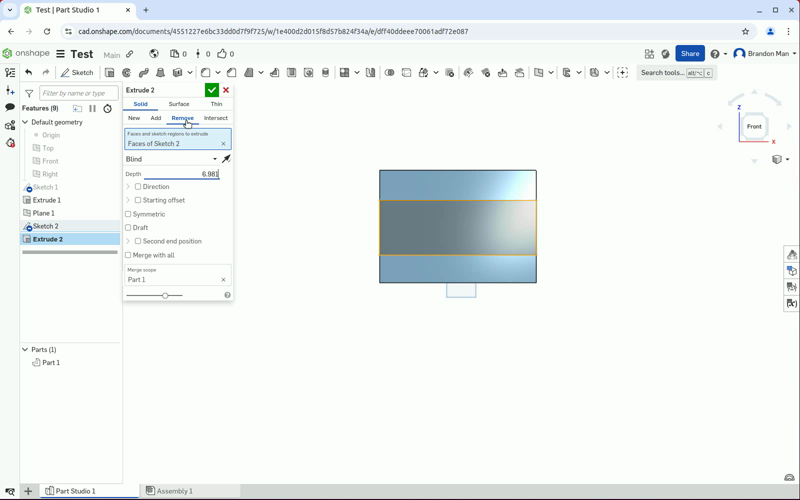
key(tab, 6)
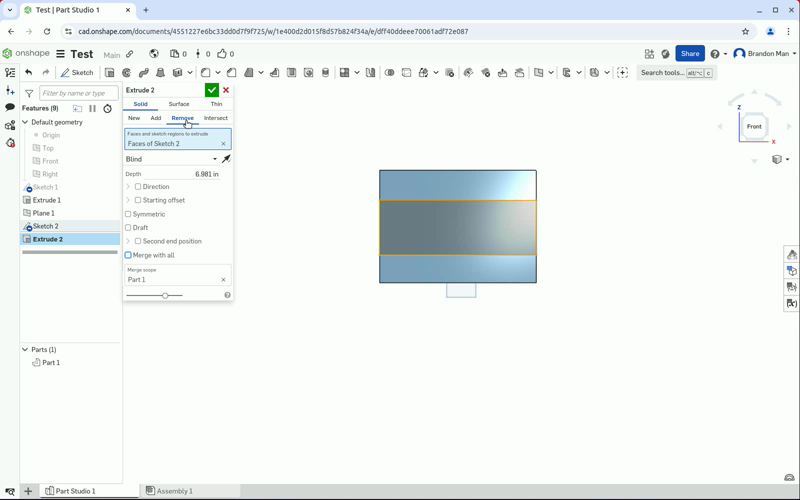
key(space)
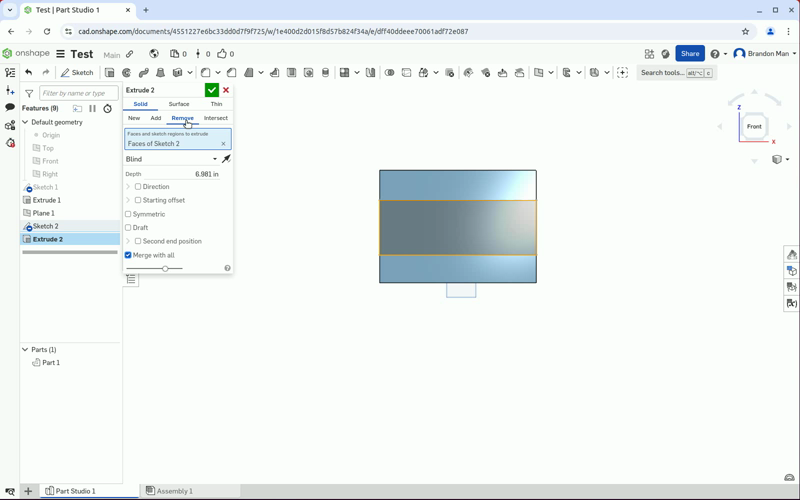
key(enter)
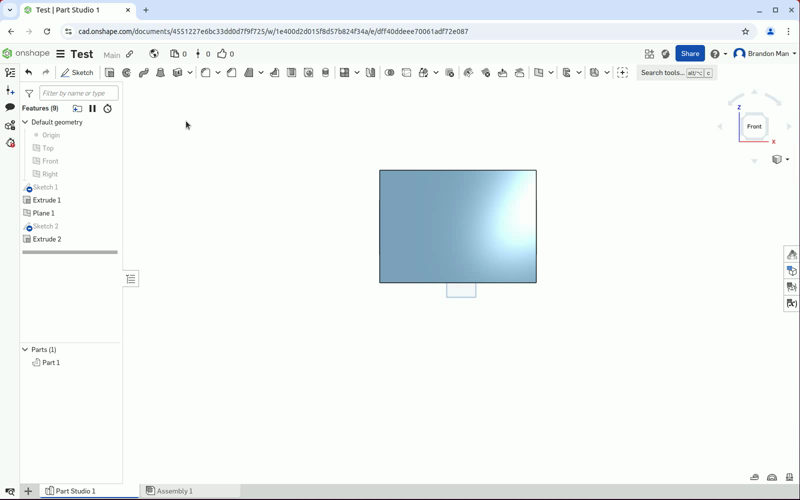
key(shift+h)
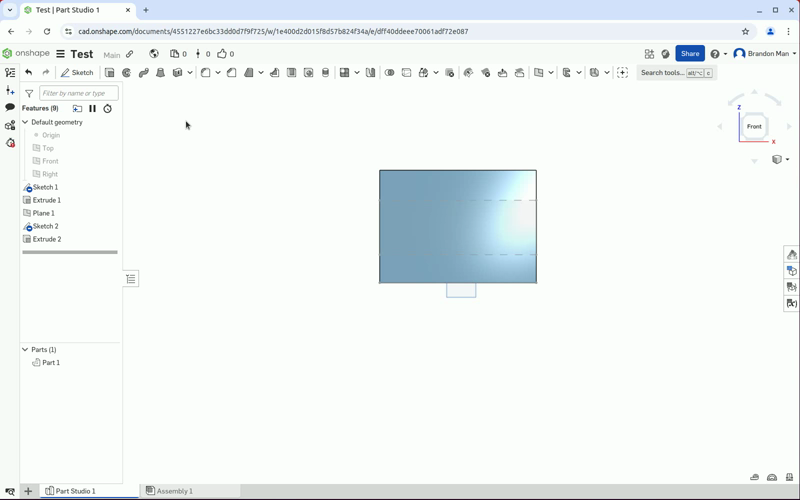
key(shift+h)
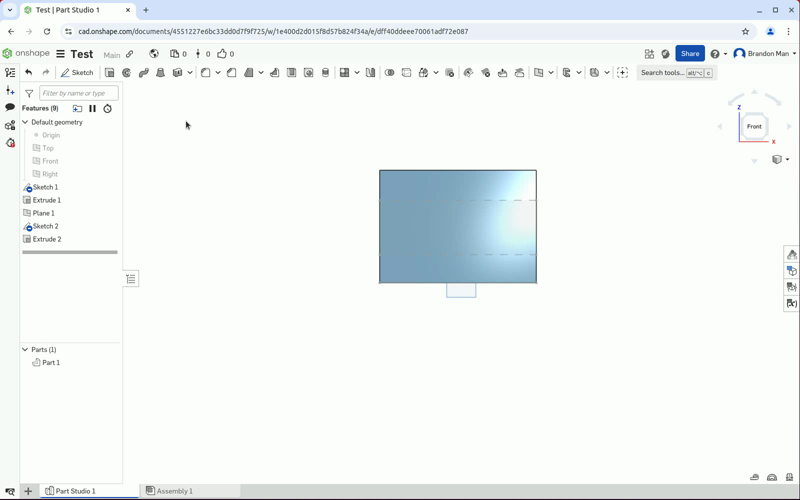
key(shift+7)
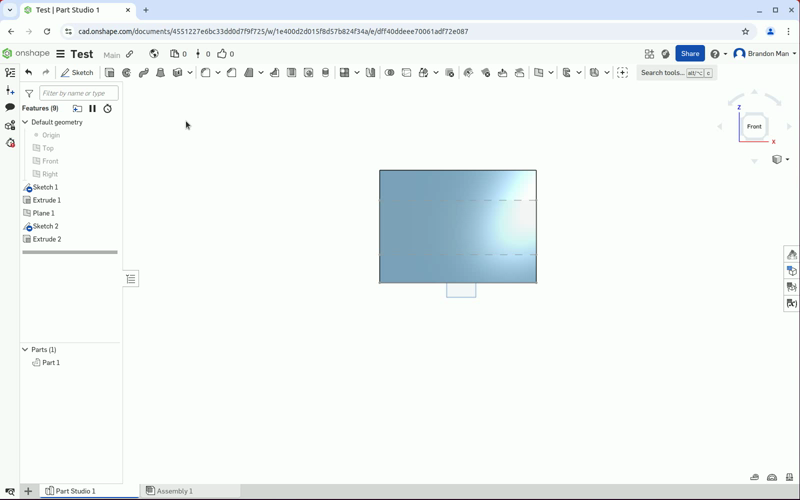
key(left, 2)
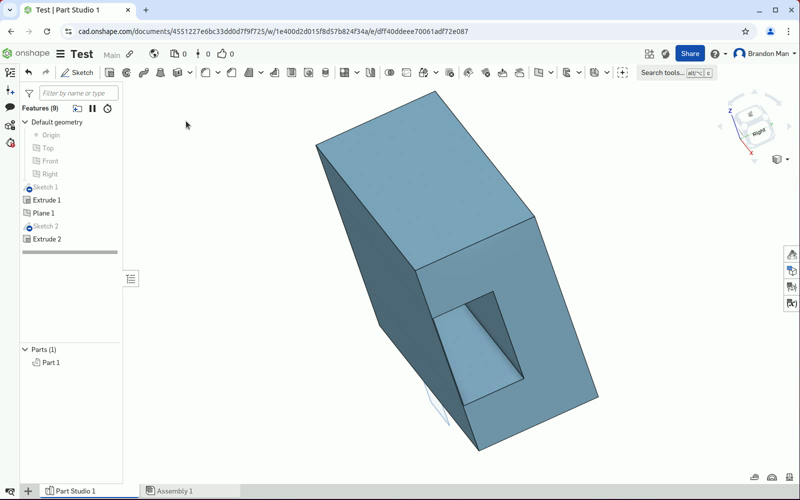
key(down, 2)
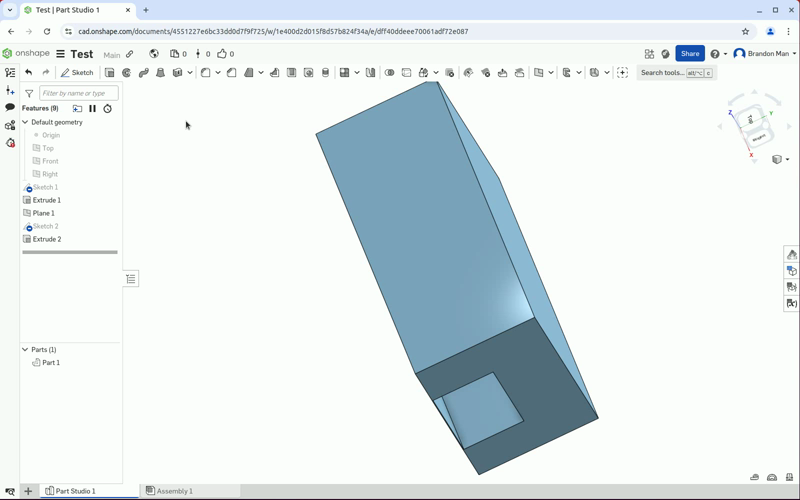
key(up, 2)
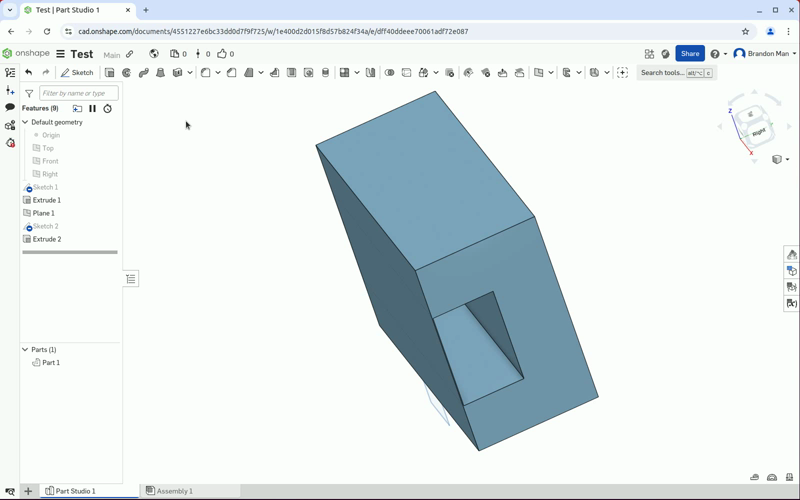
key(right, 2)
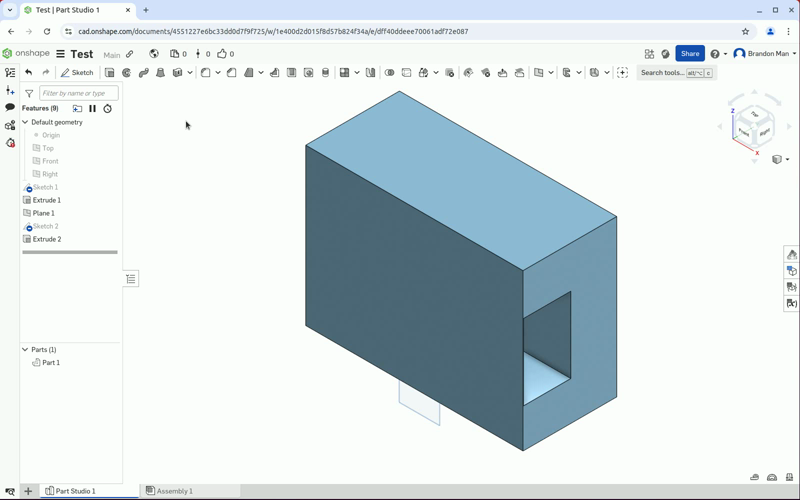
mouse_move(73, 189)
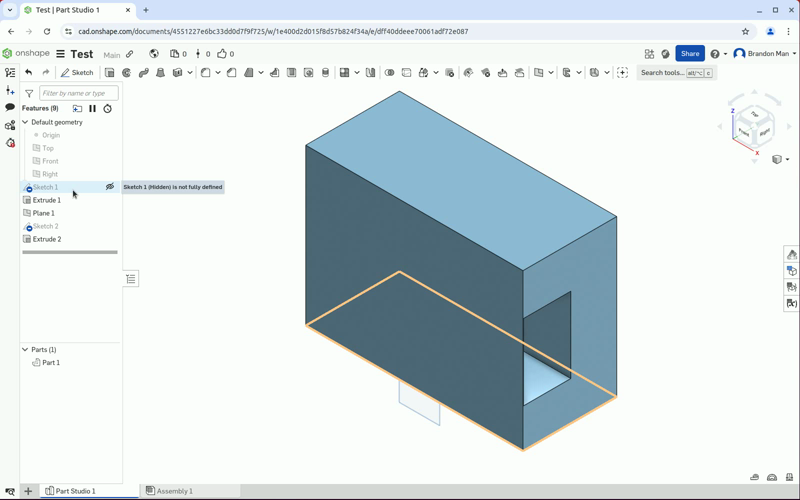
click(73, 189)